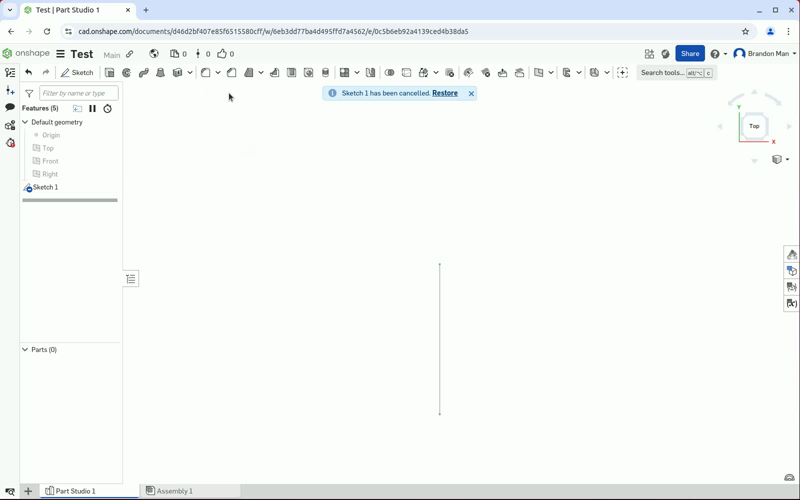
key(shift+h)
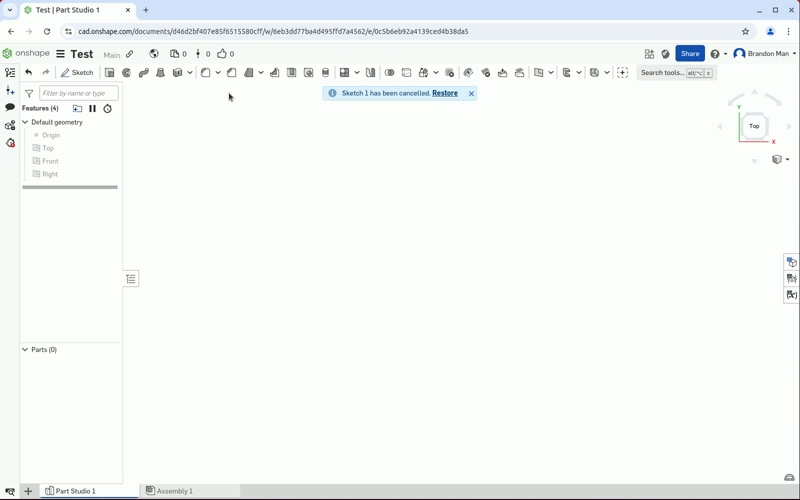
mouse_move(73, 352)
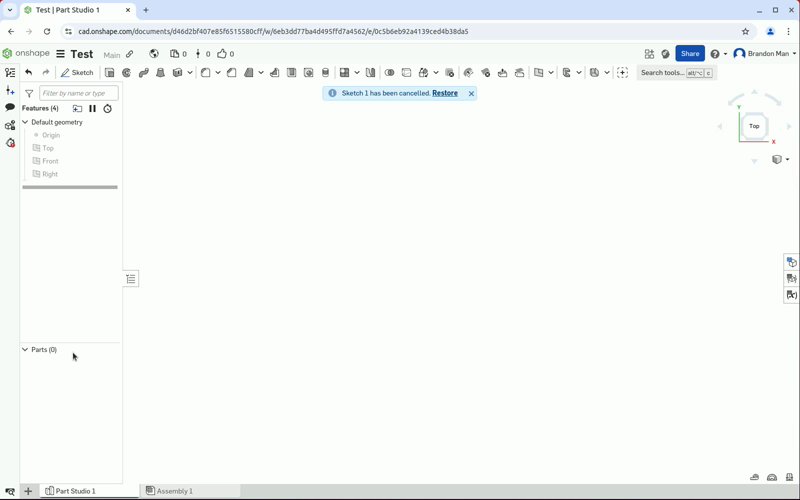
key(y)
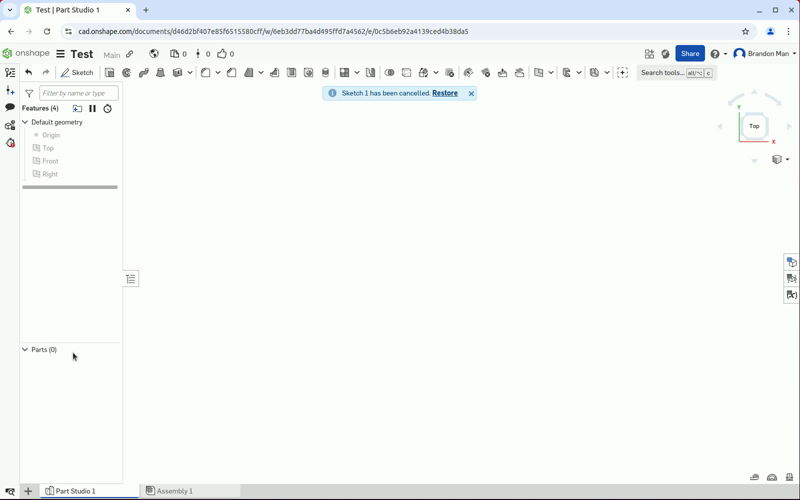
key(shift+p)
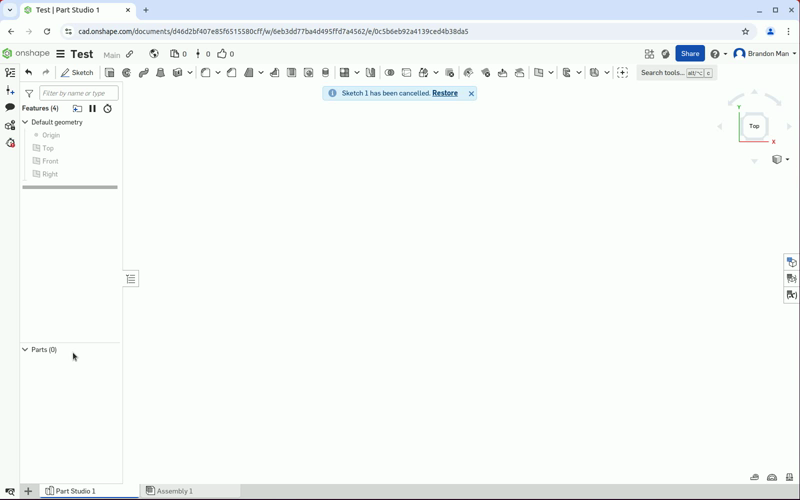
key(space)
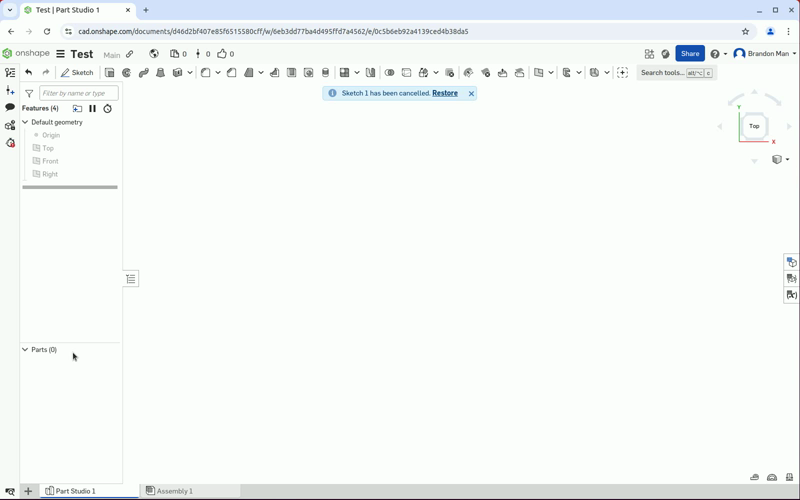
key_down(shift)
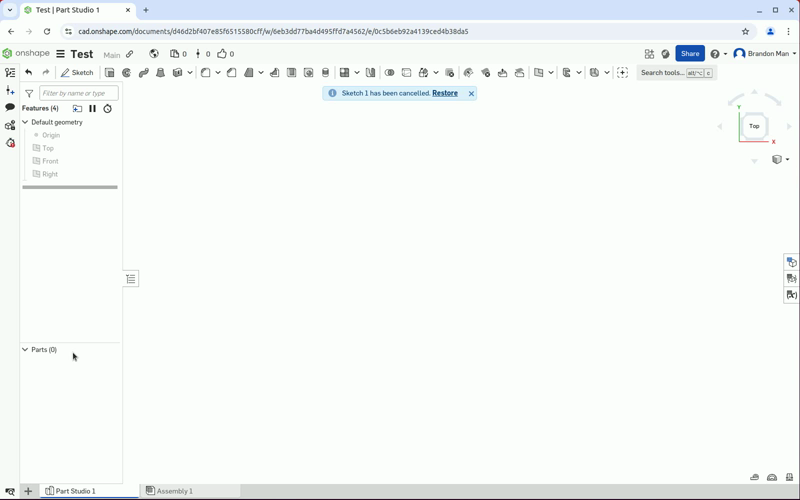
key(up)
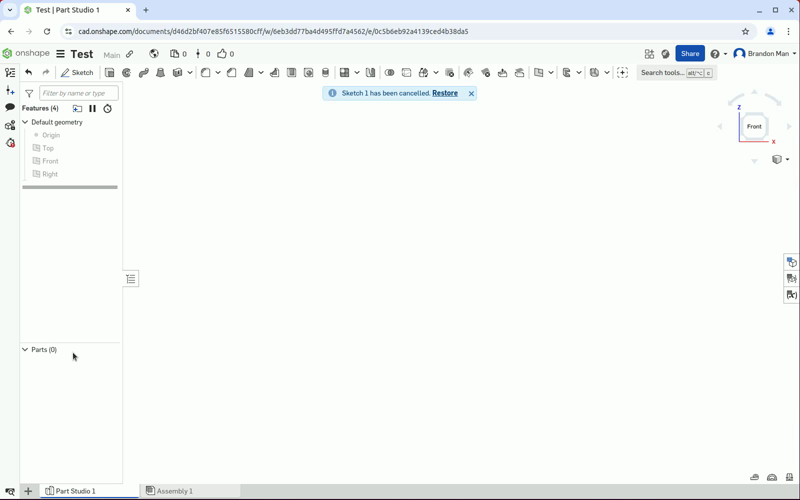
key_up(shift)
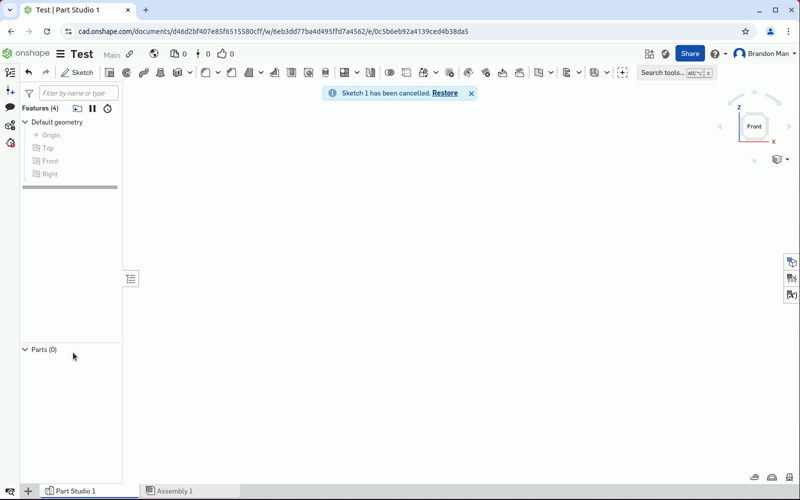
mouse_move(73, 352)
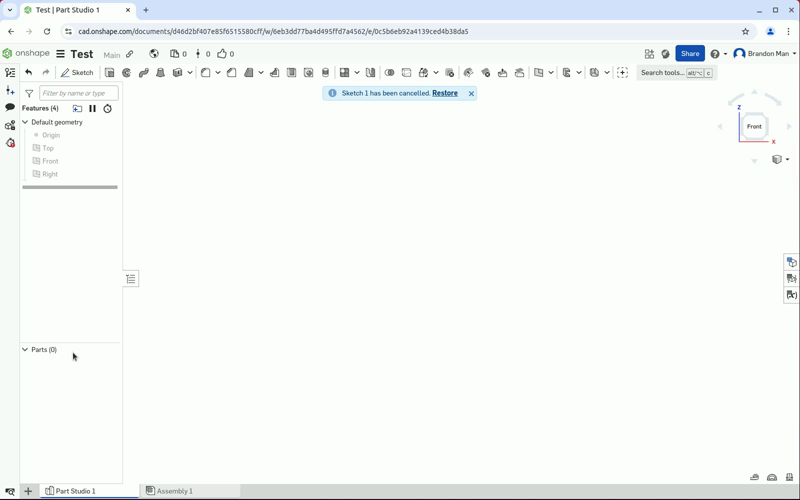
key(shift+y)
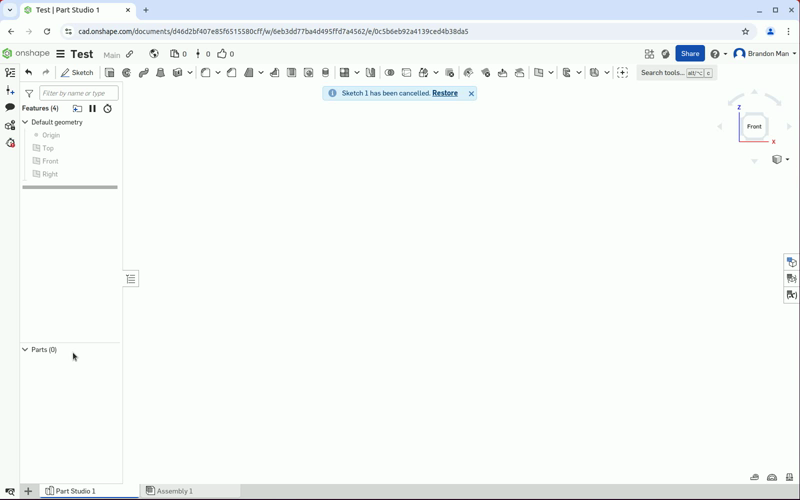
key(shift+s)
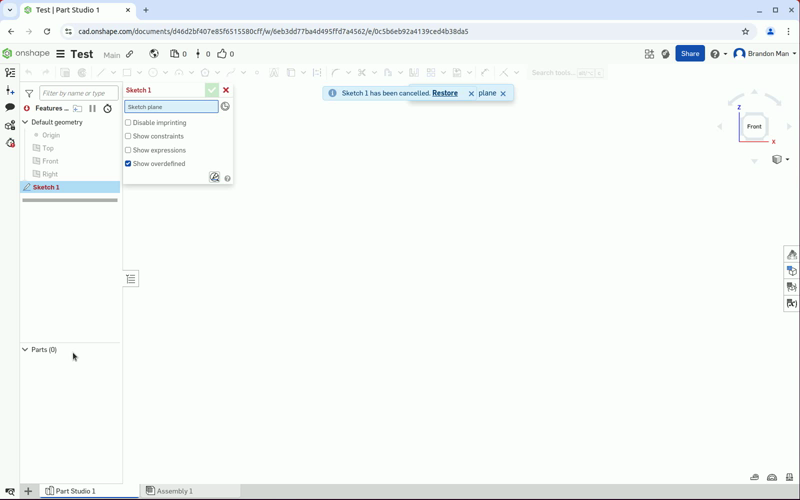
mouse_move(73, 163)
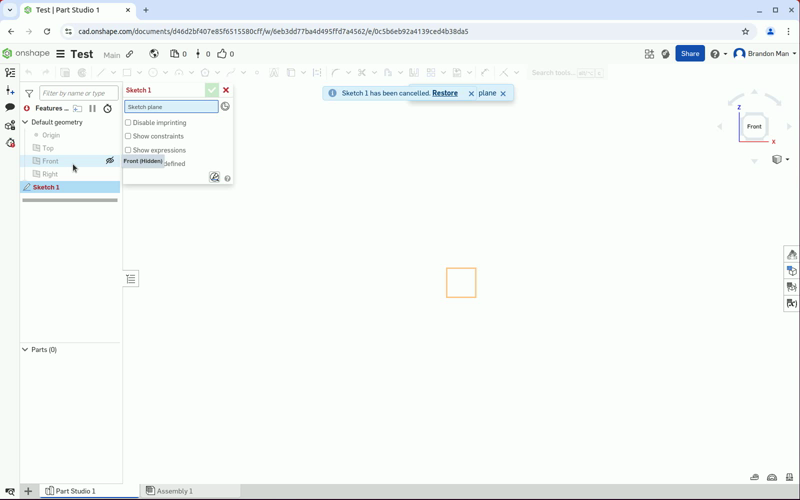
click(73, 163)
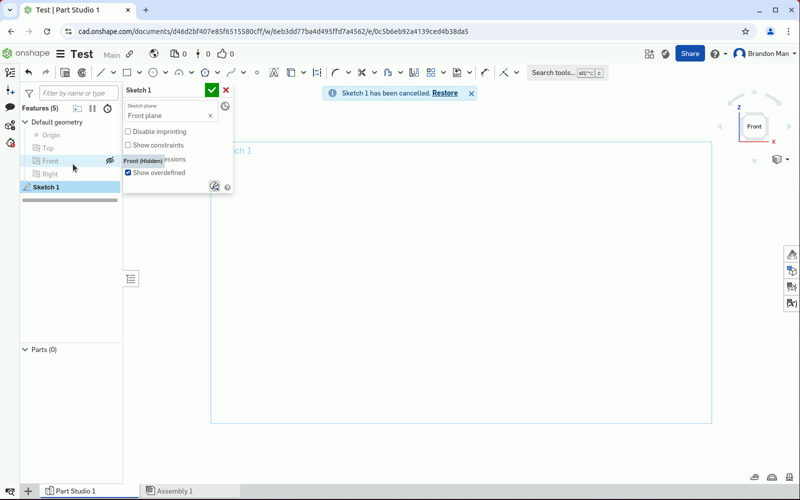
mouse_move(73, 352)
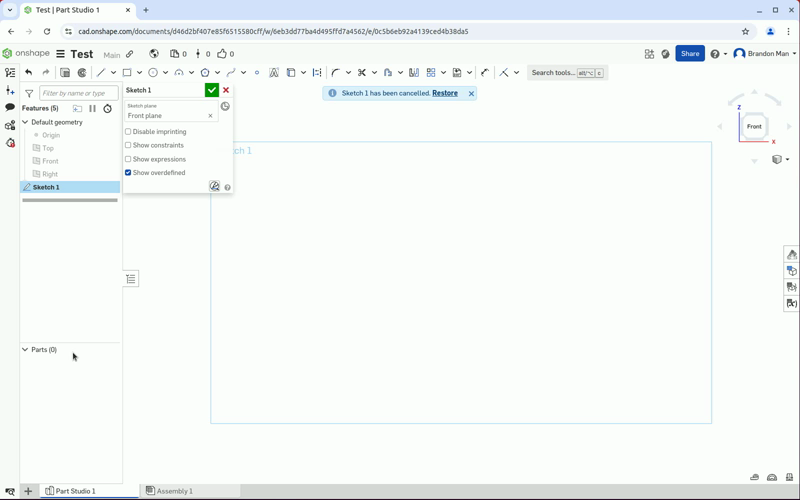
key(y)
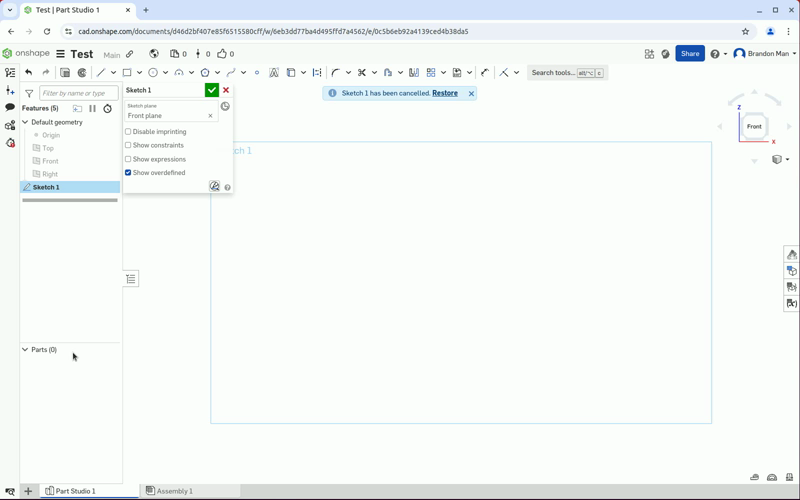
key(l)
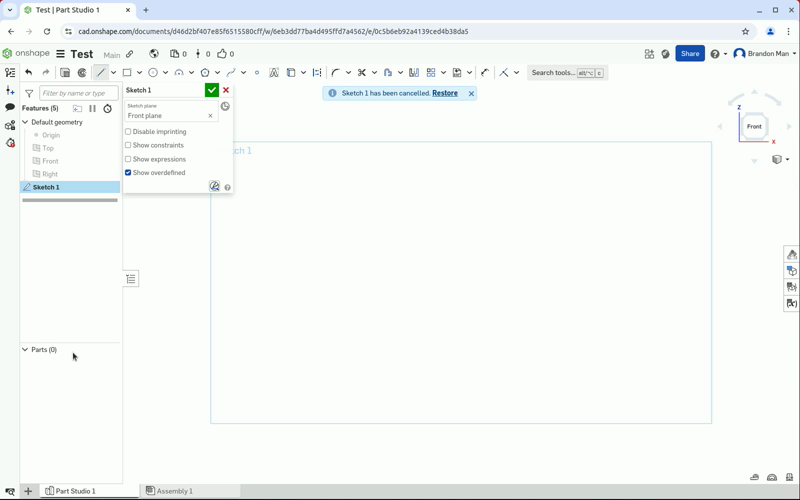
key_down(shift)
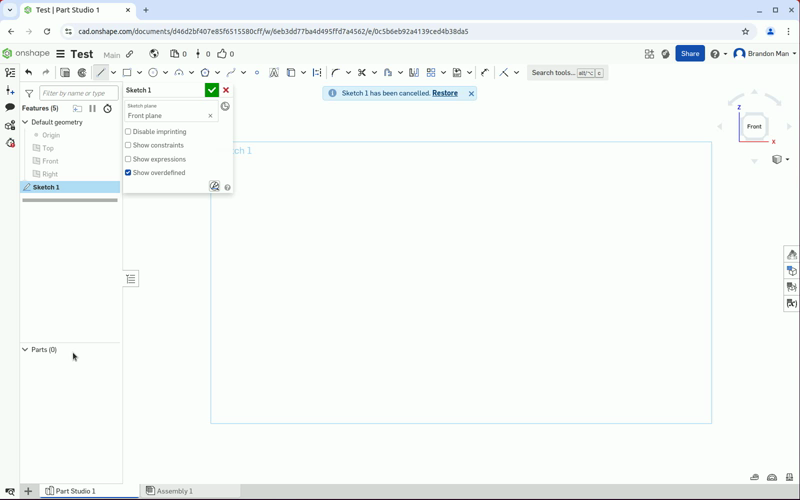
mouse_move(375, 315)
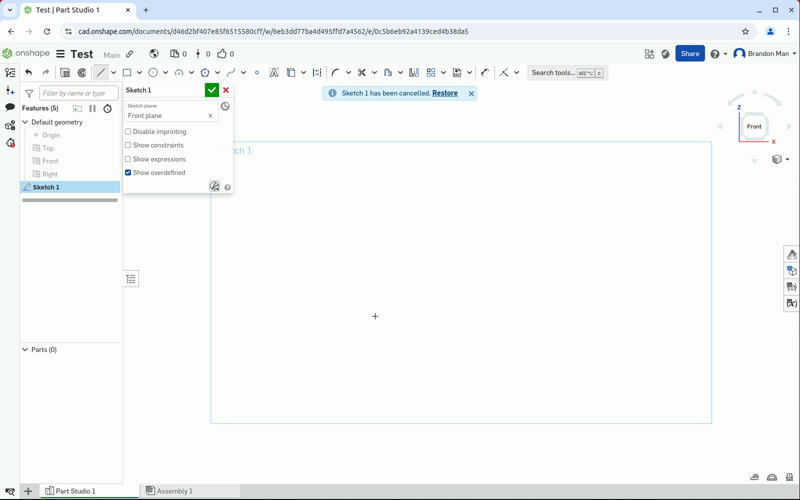
click(375, 315)
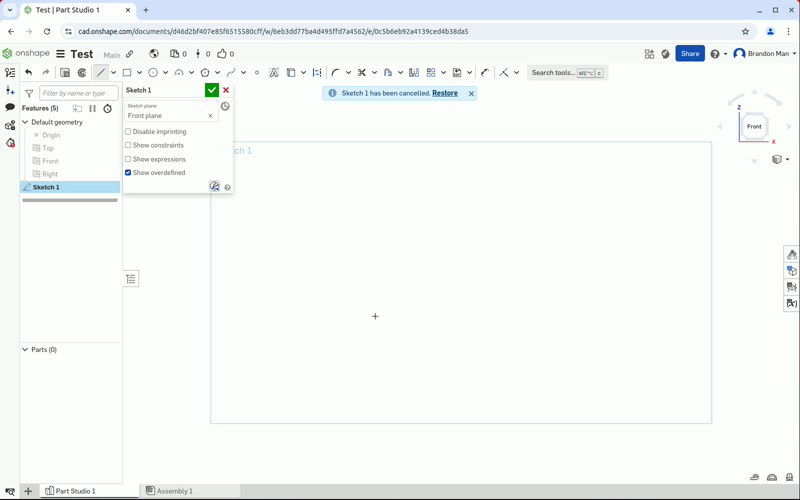
key_up(shift)
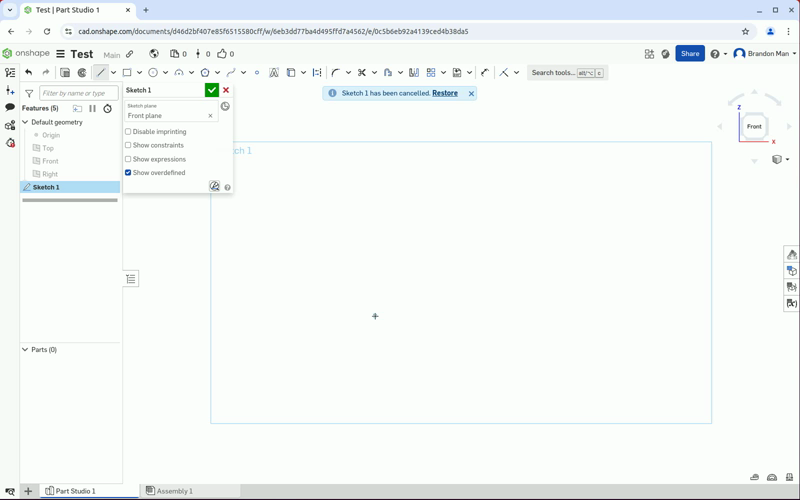
key_down(shift)
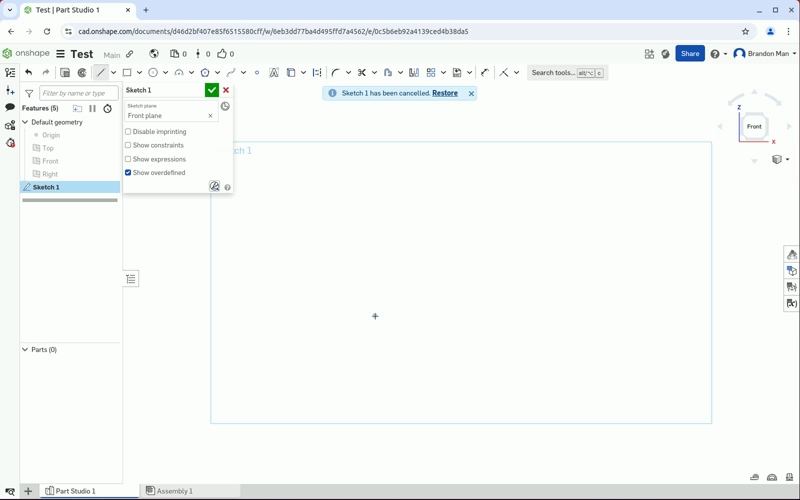
mouse_move(485, 315)
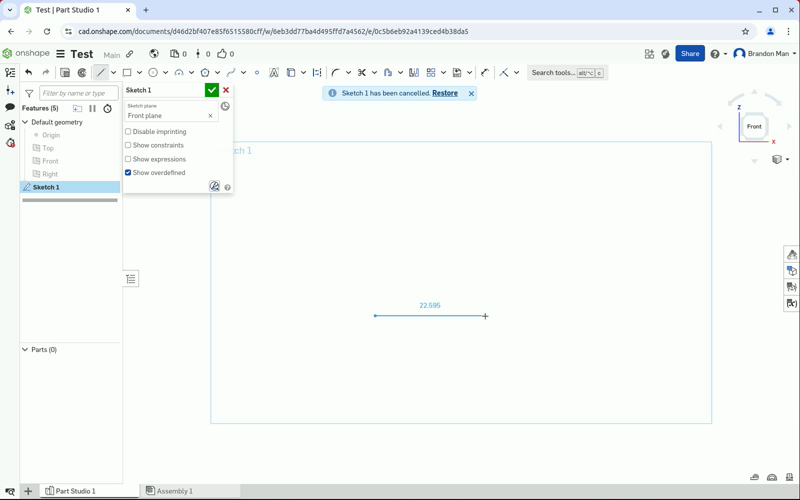
click(485, 315)
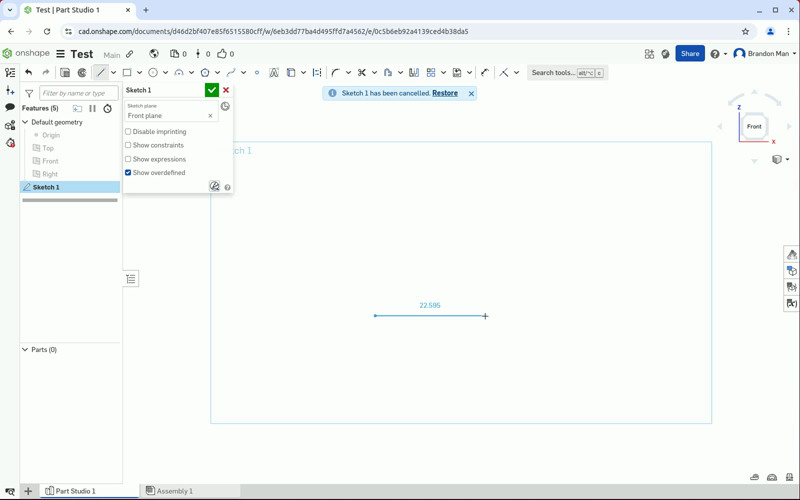
key_up(shift)
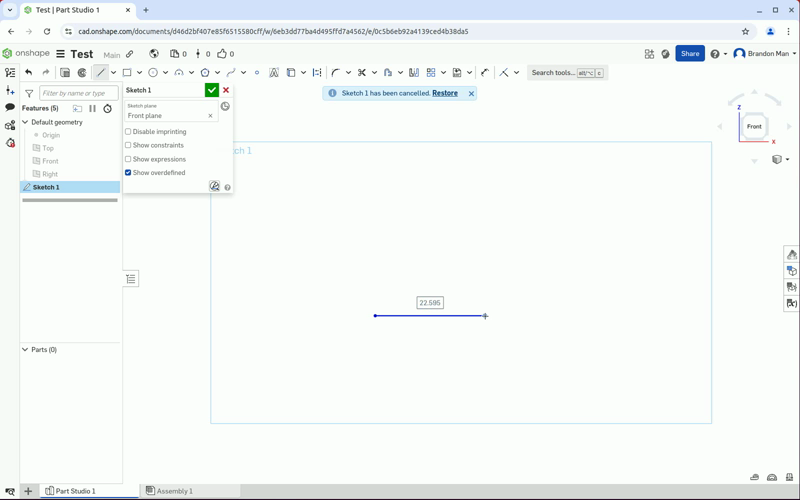
key_down(shift)
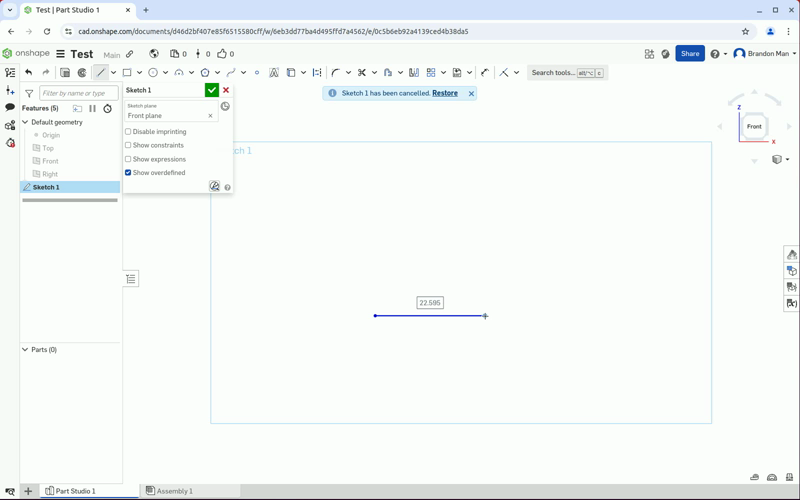
mouse_move(515, 315)
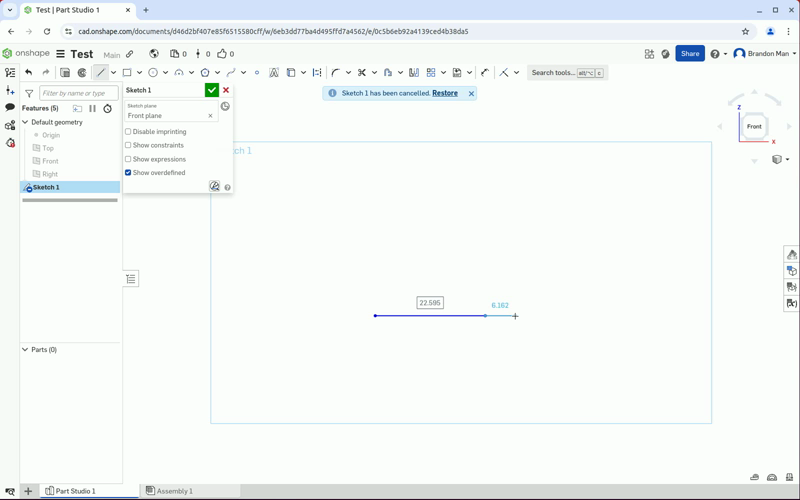
mouse_move(485, 297)
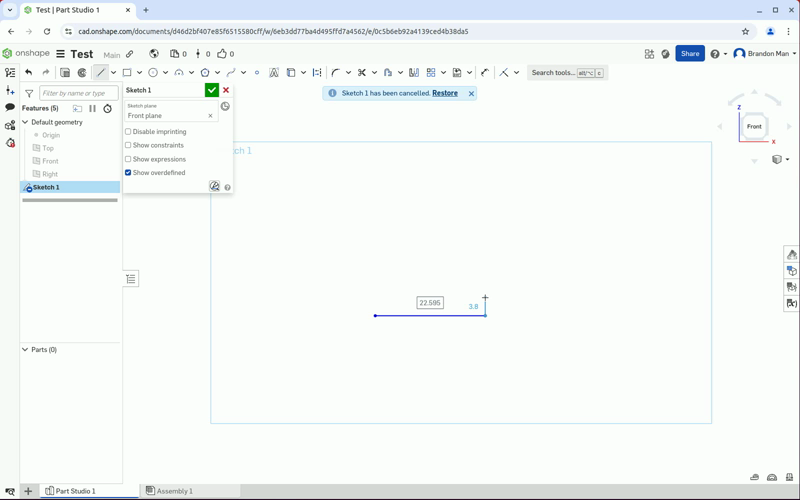
click(485, 297)
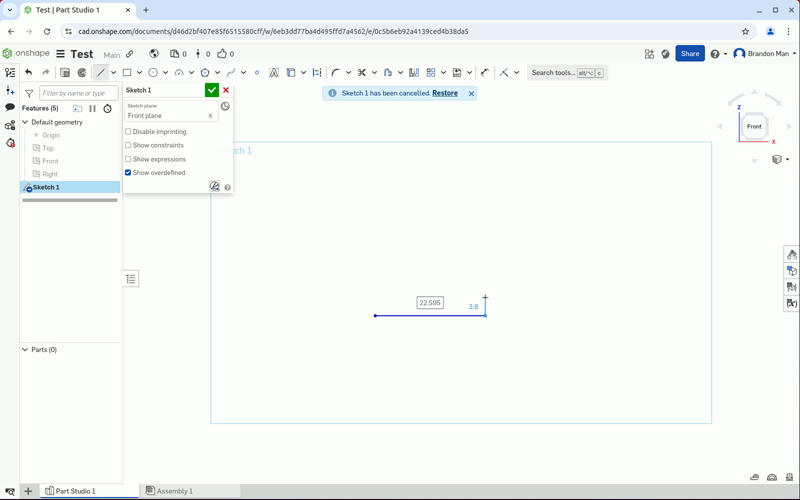
key_up(shift)
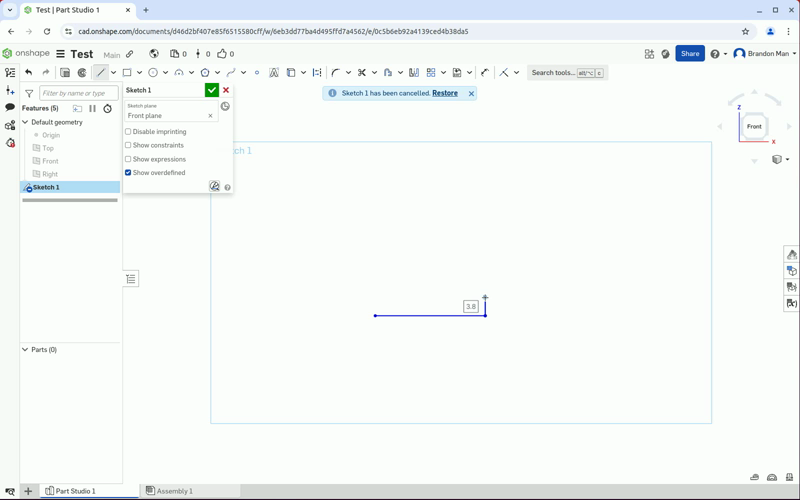
key_down(shift)
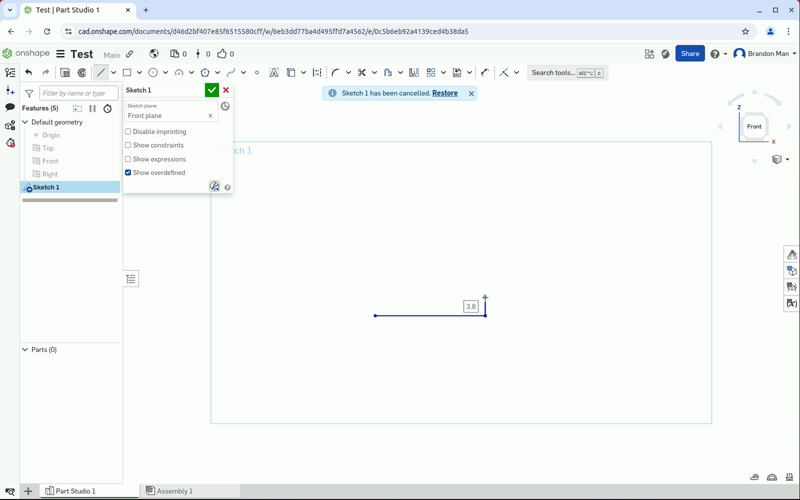
mouse_move(393, 297)
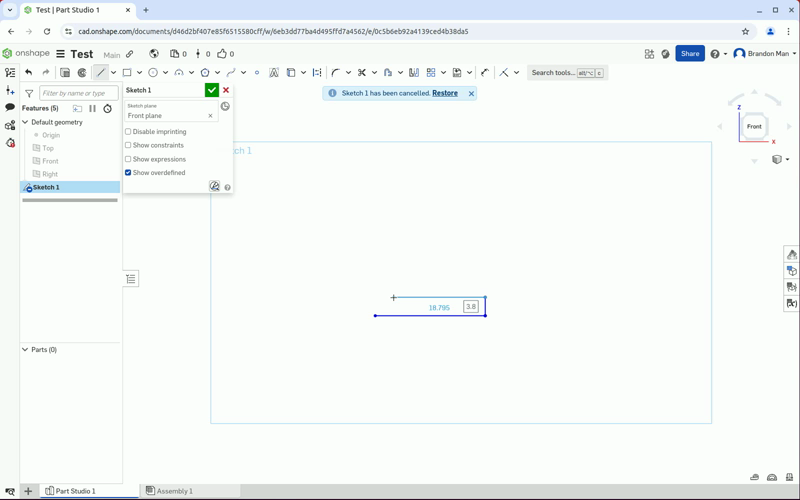
click(393, 297)
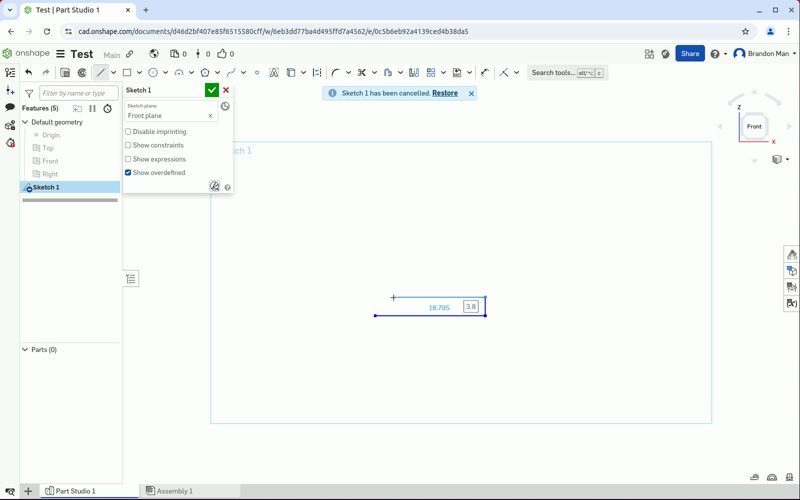
key_up(shift)
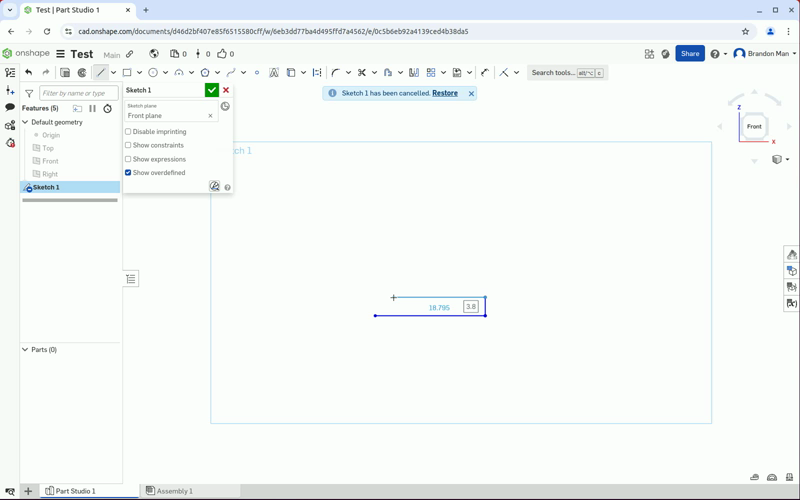
key_down(shift)
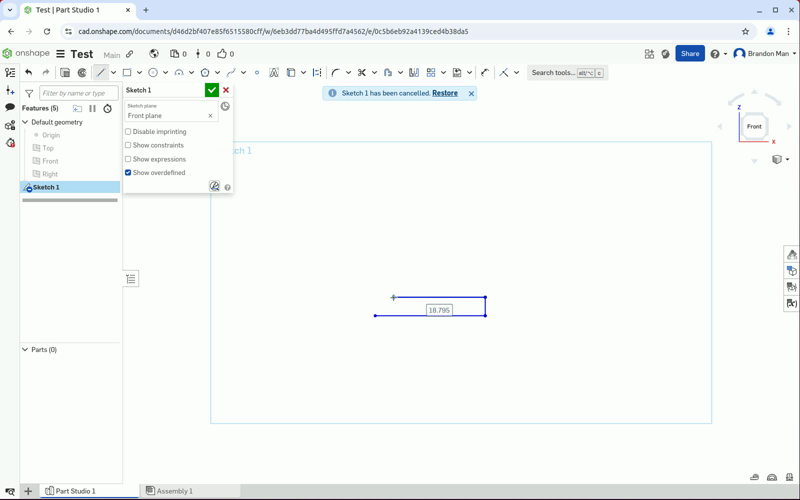
mouse_move(393, 227)
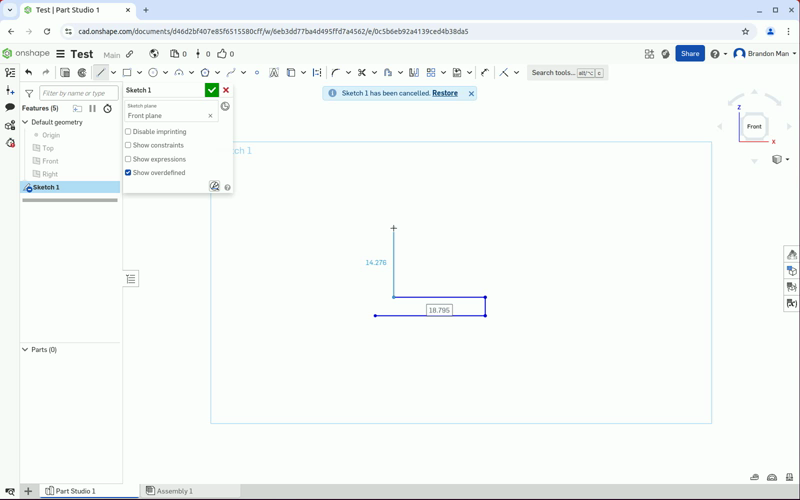
click(393, 227)
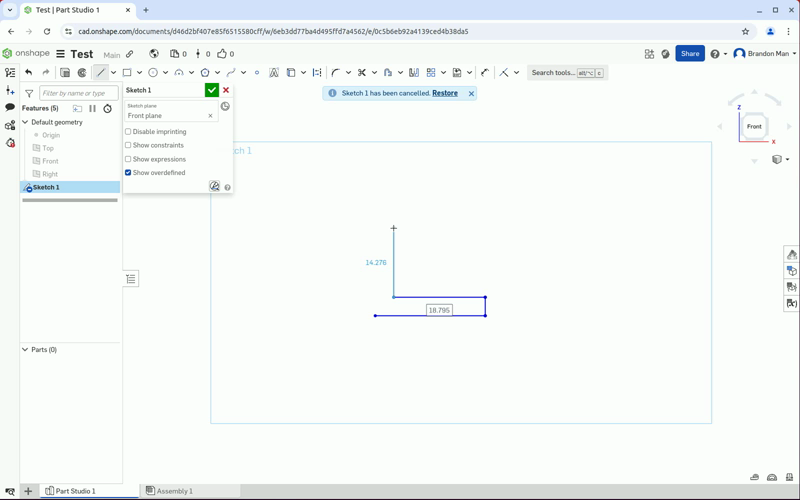
key_up(shift)
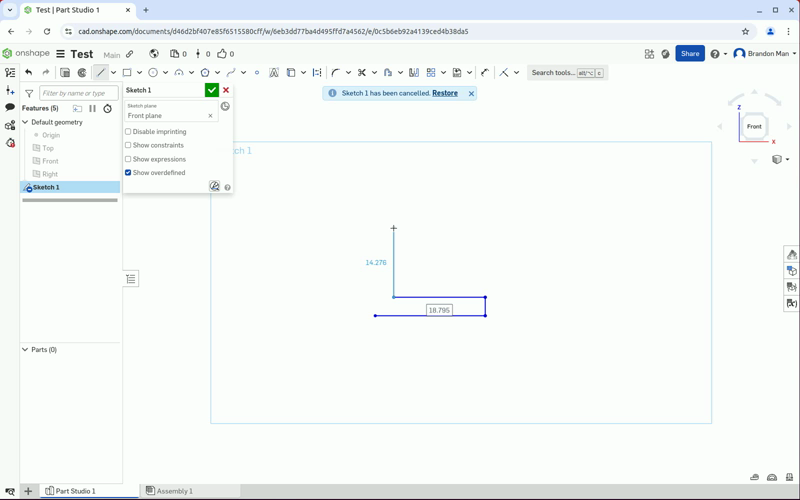
key_down(shift)
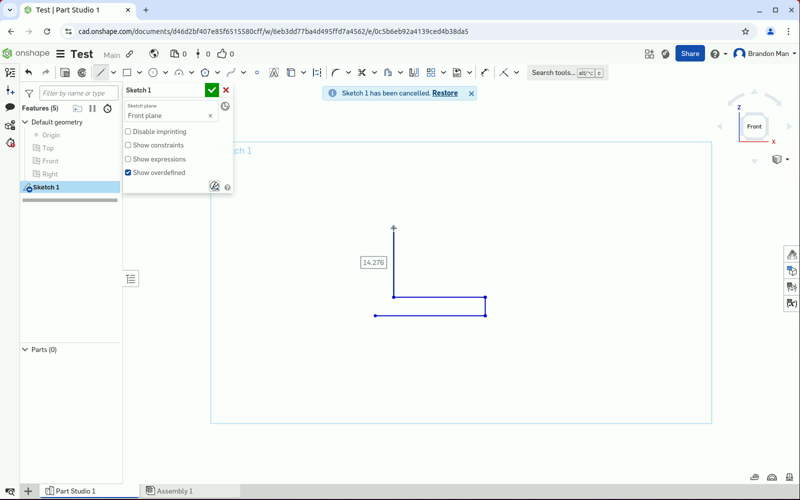
mouse_move(423, 227)
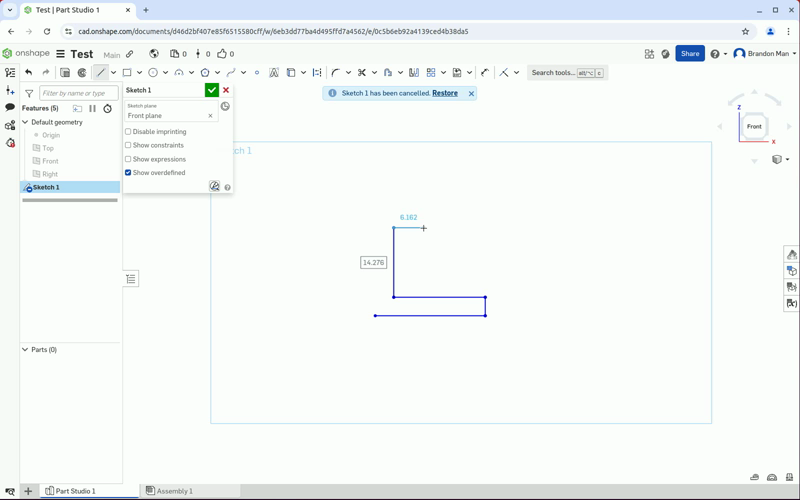
mouse_move(375, 227)
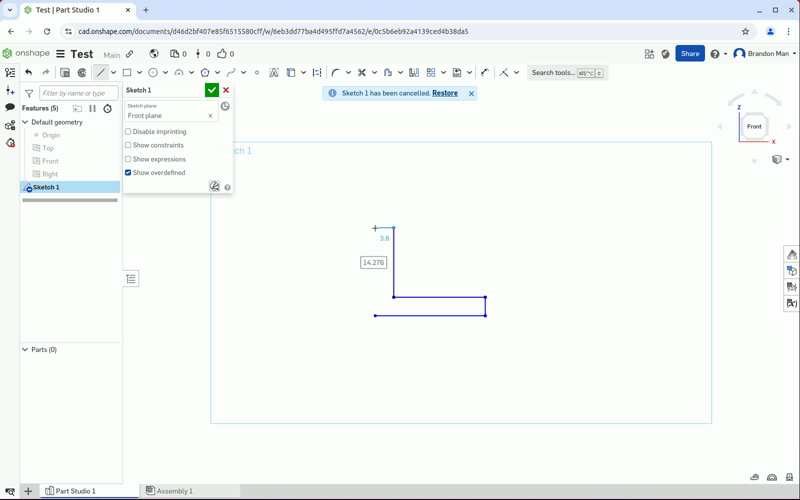
click(375, 227)
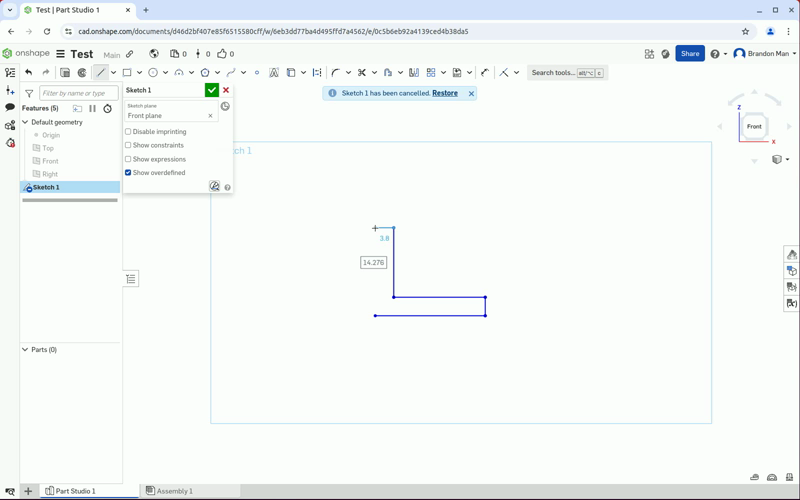
key_up(shift)
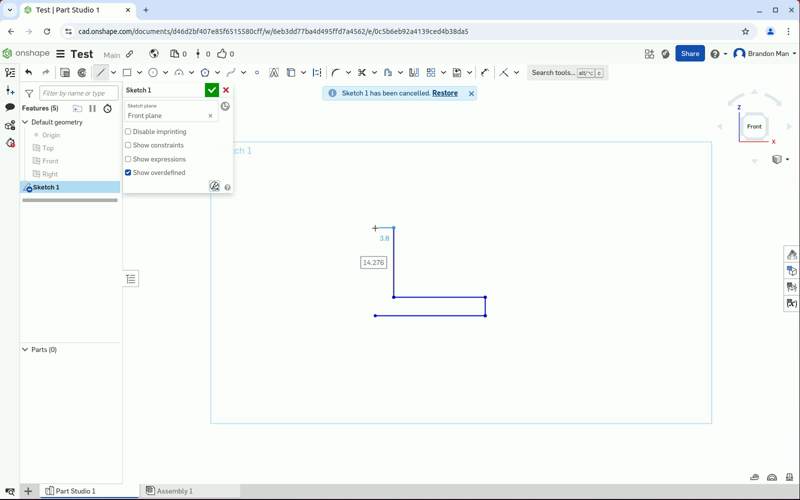
key_down(shift)
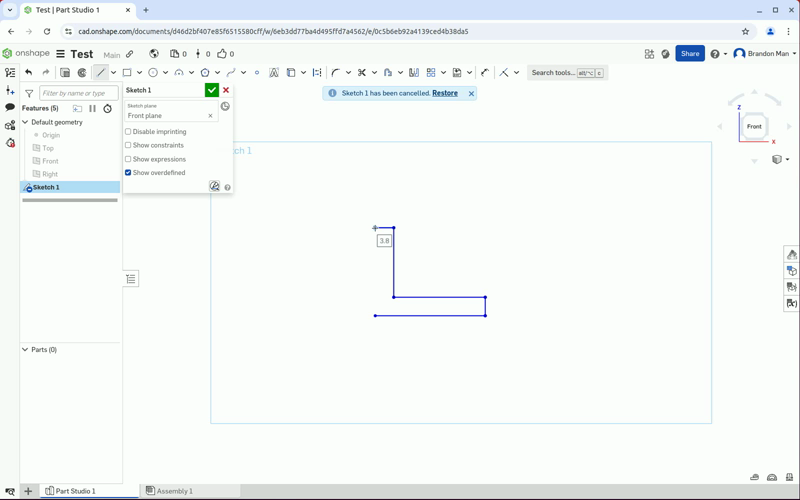
mouse_move(375, 315)
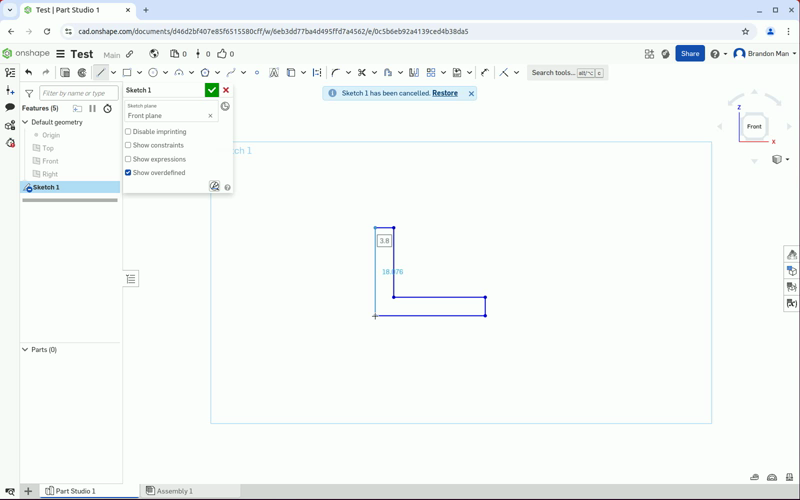
key_up(shift)
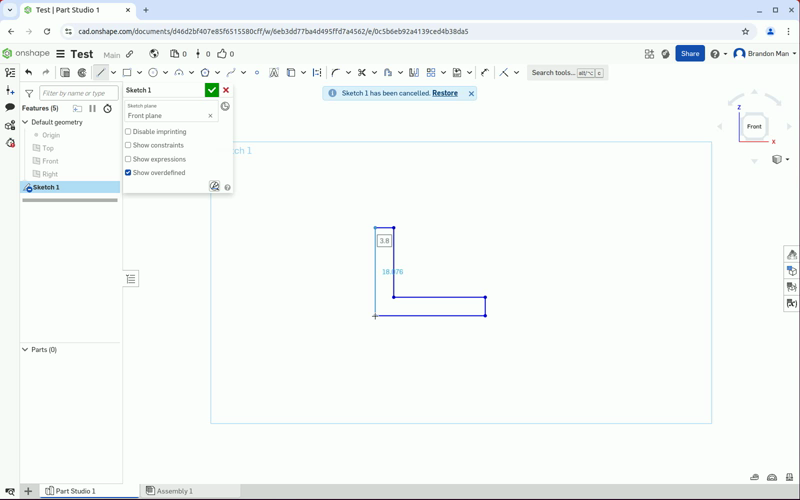
click(375, 315)
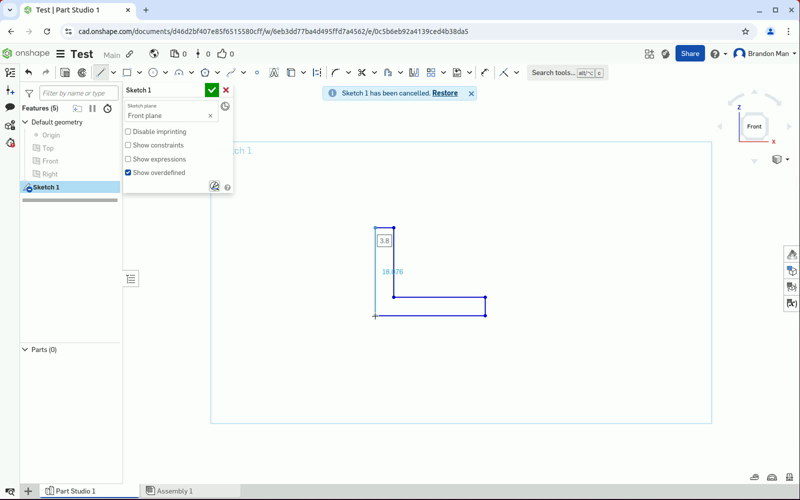
key(esc)
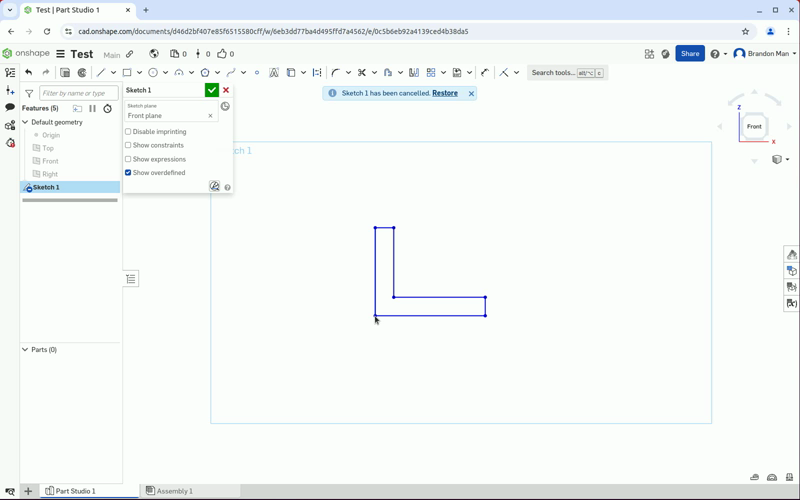
mouse_move(379, 239)
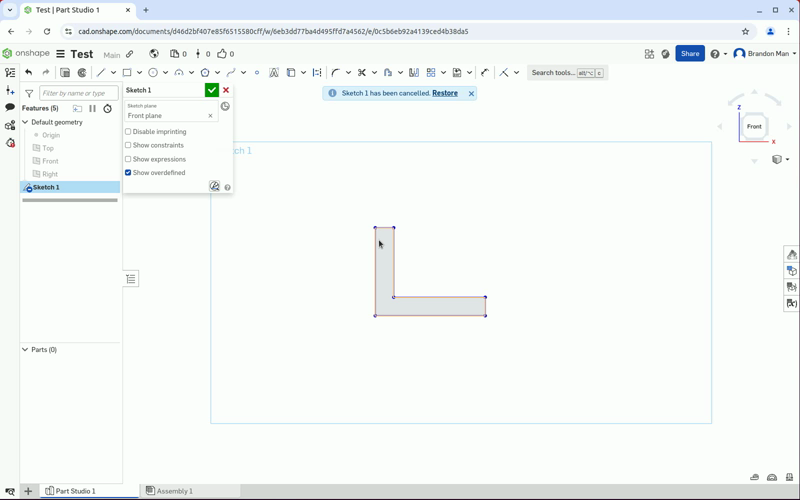
click(379, 239)
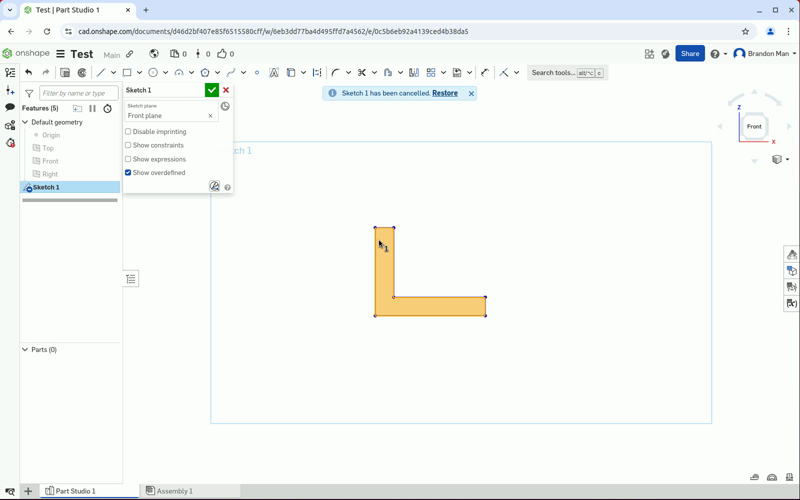
mouse_move(73, 352)
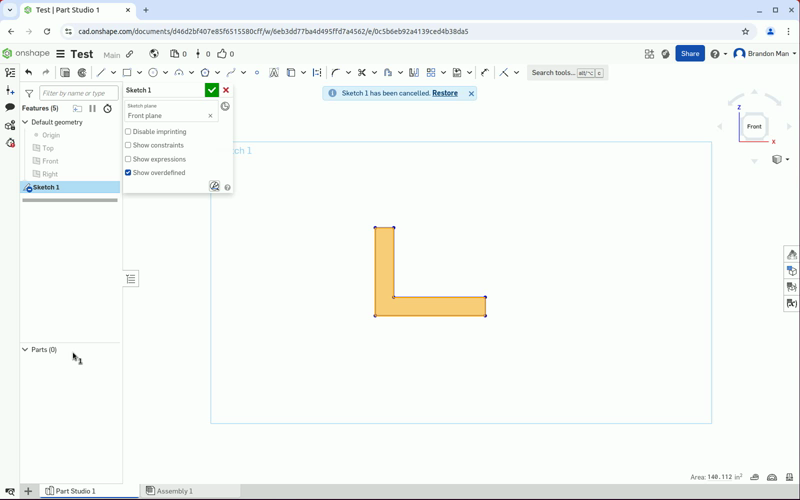
key(shift+y)
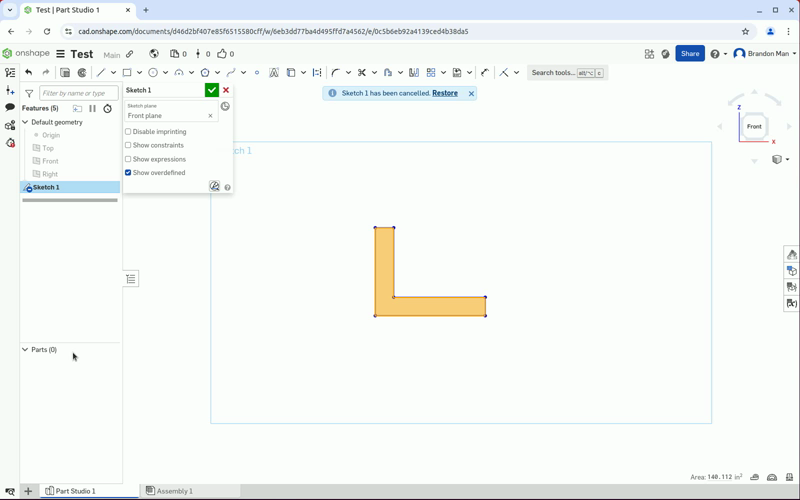
key(shift+e)
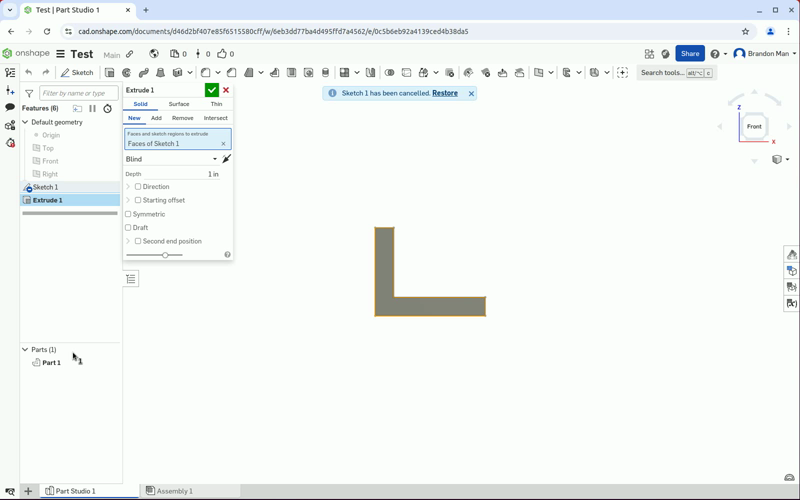
mouse_move(143, 106)
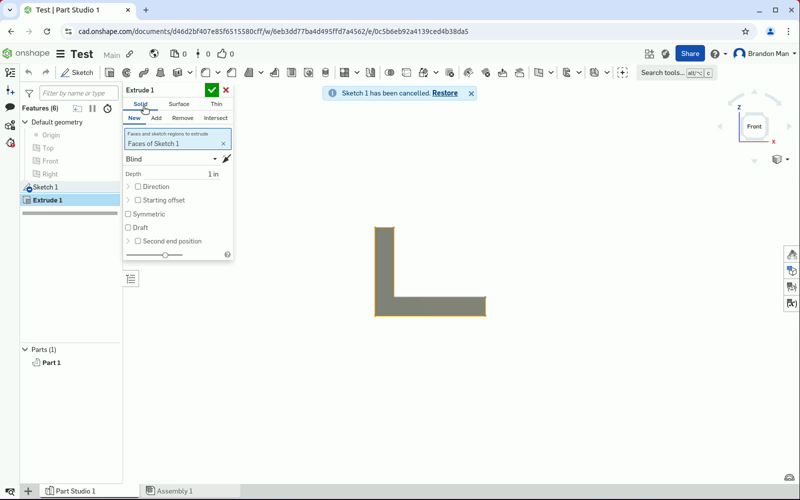
click(143, 106)
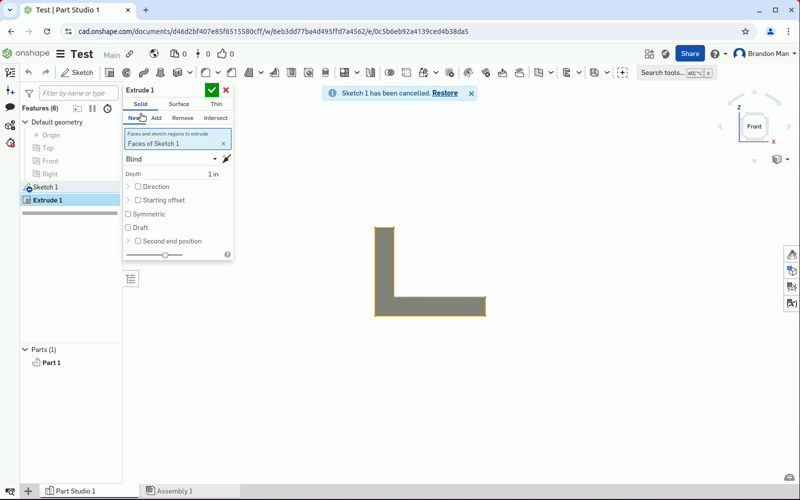
mouse_move(137, 120)
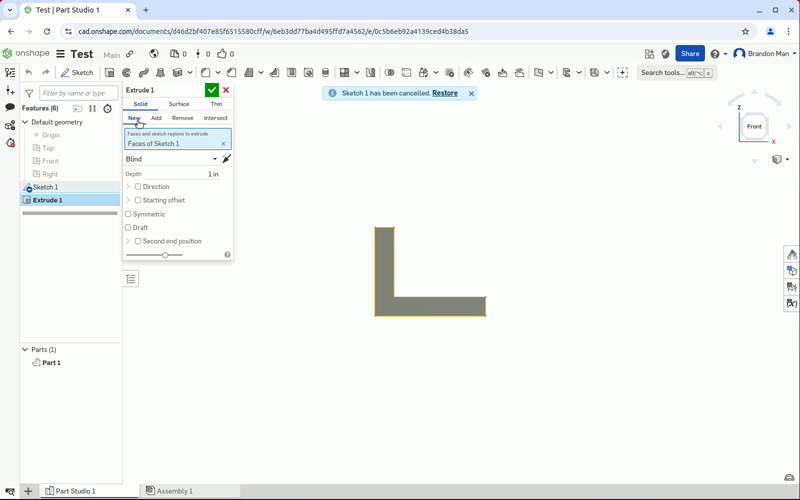
click(137, 120)
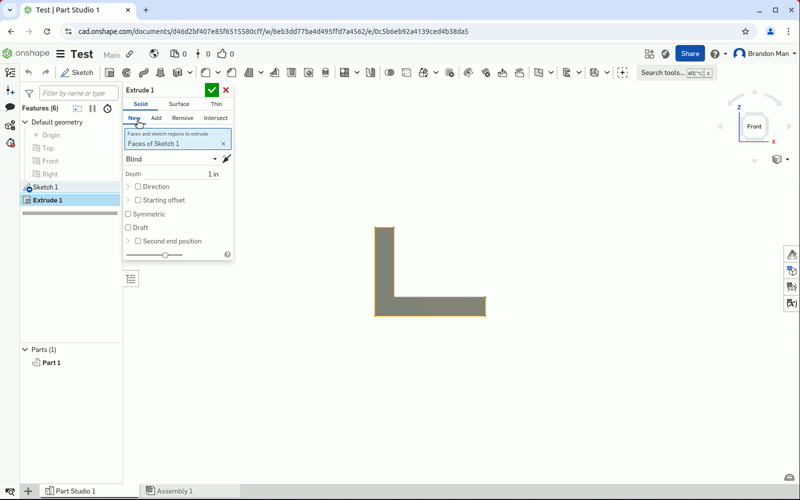
key(tab, 4)
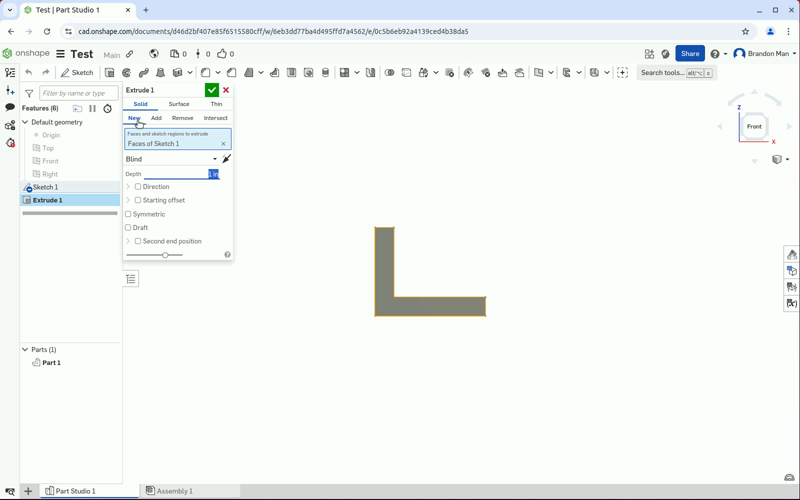
text(15.887)
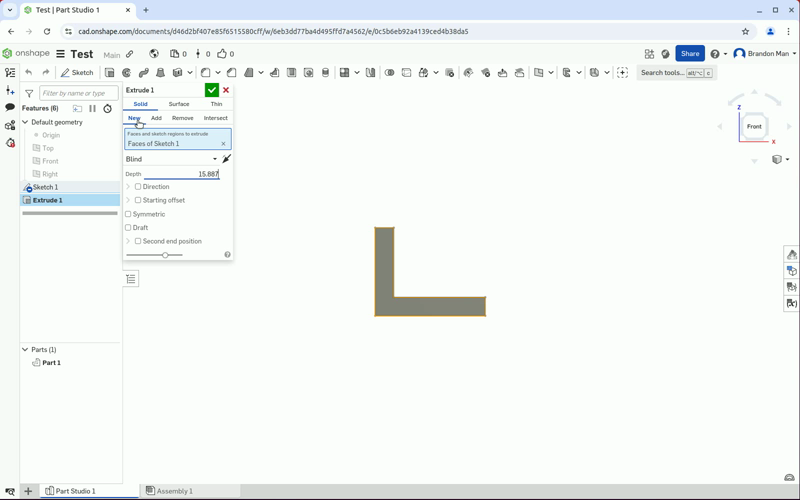
key(enter)
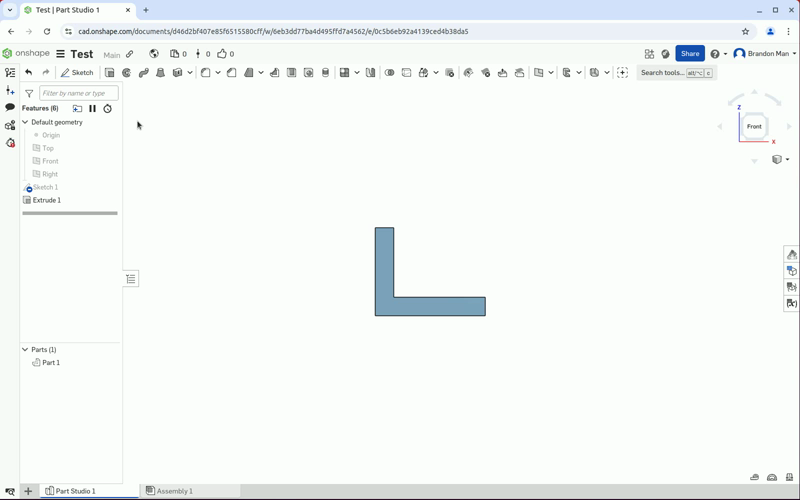
key(shift+h)
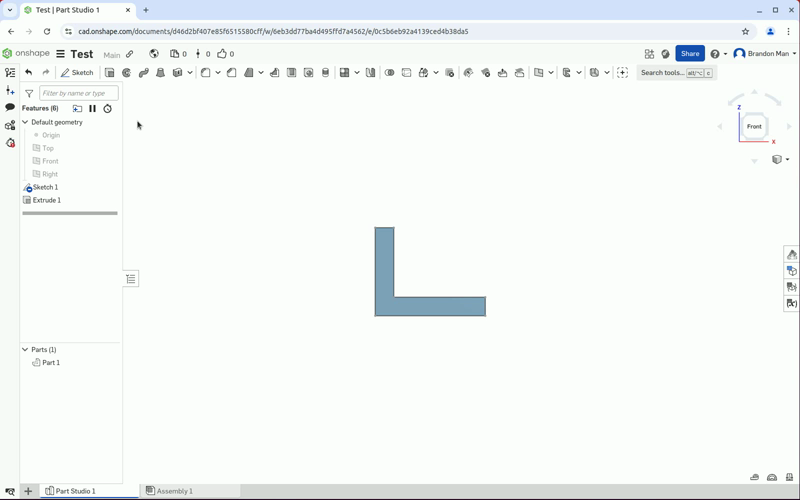
key(shift+h)
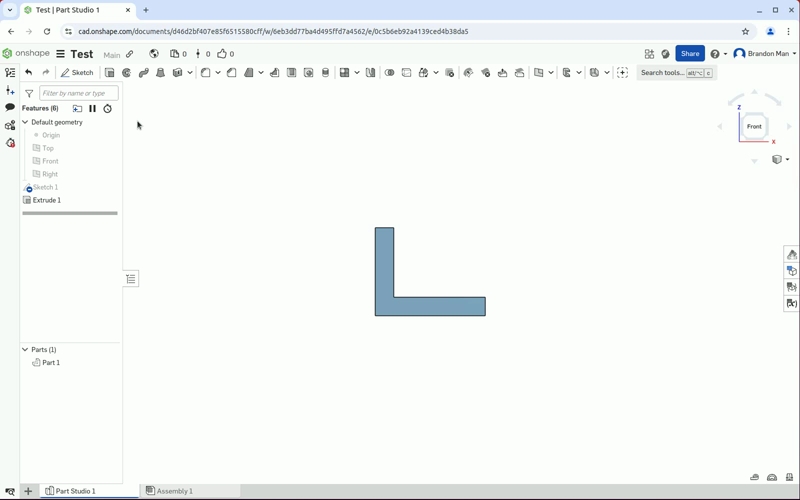
mouse_move(73, 189)
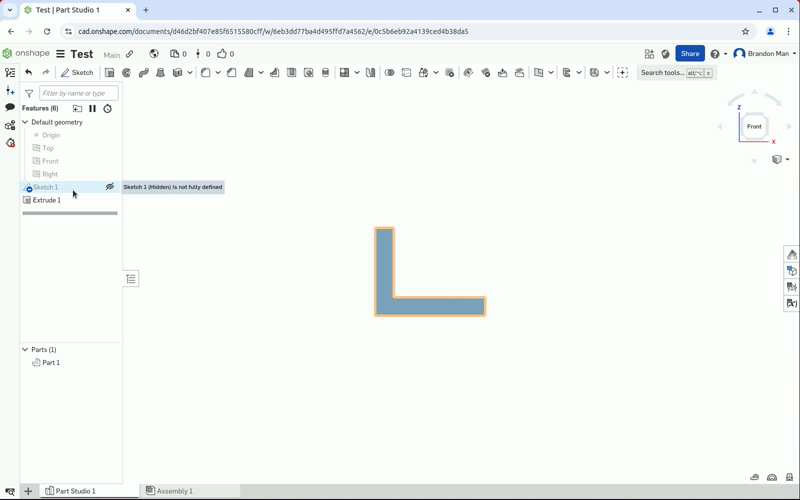
click(73, 189)
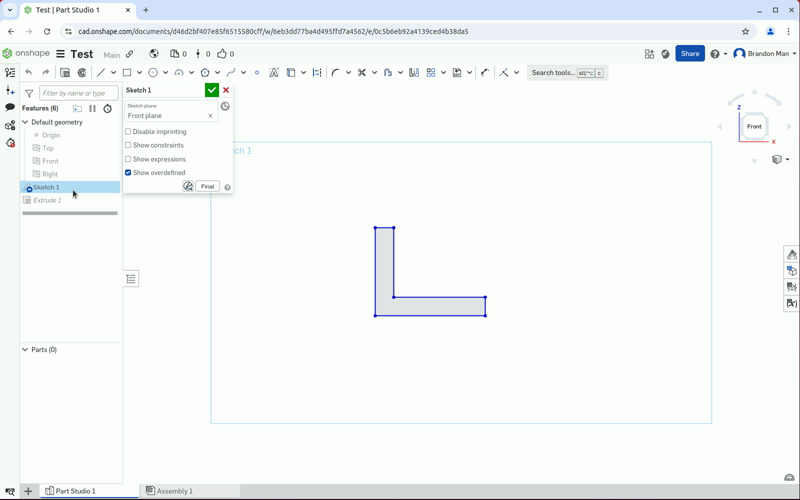
mouse_move(229, 92)
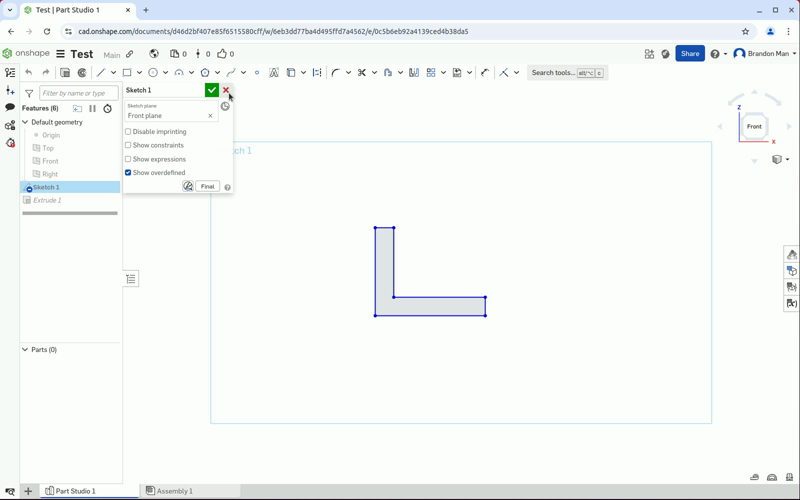
click(229, 92)
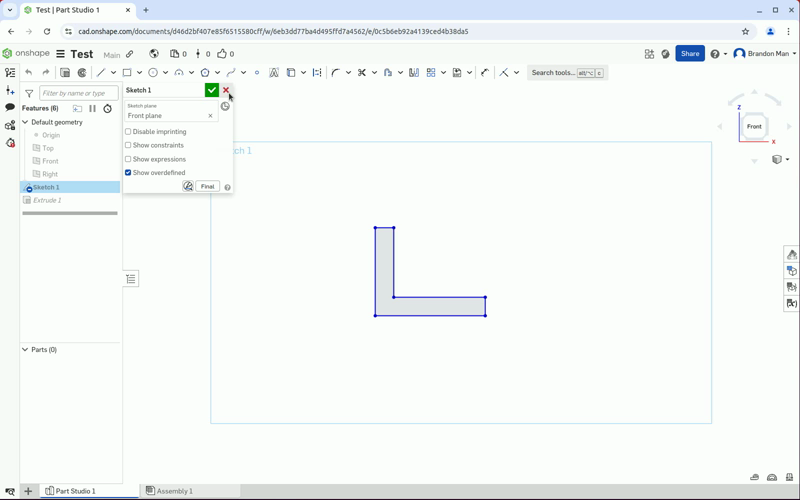
key(shift+s)
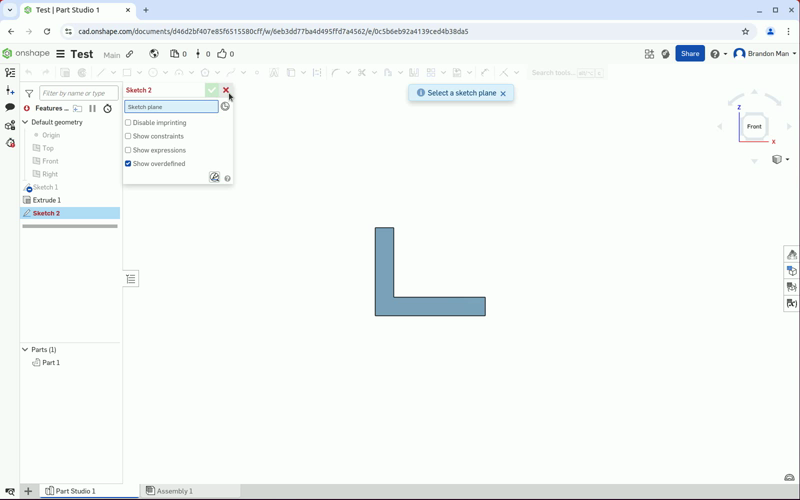
mouse_move(73, 163)
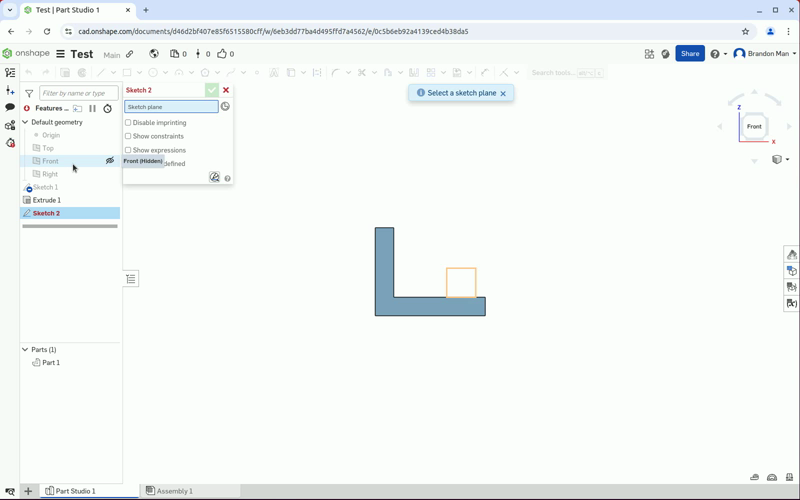
click(73, 163)
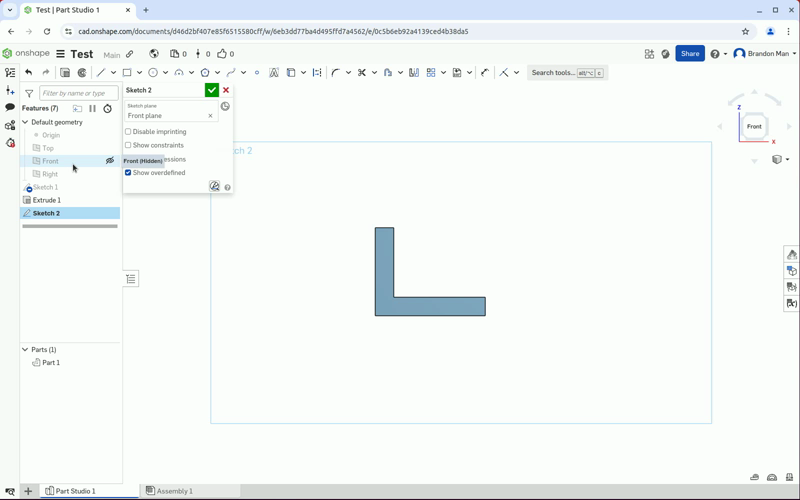
mouse_move(73, 352)
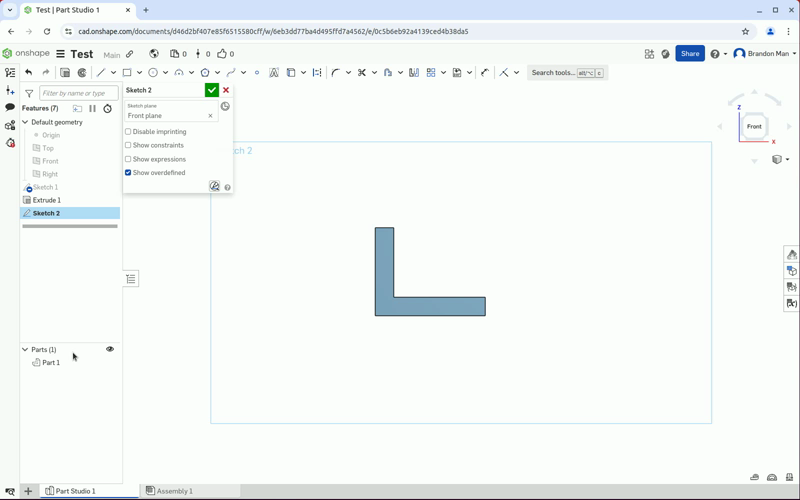
key(y)
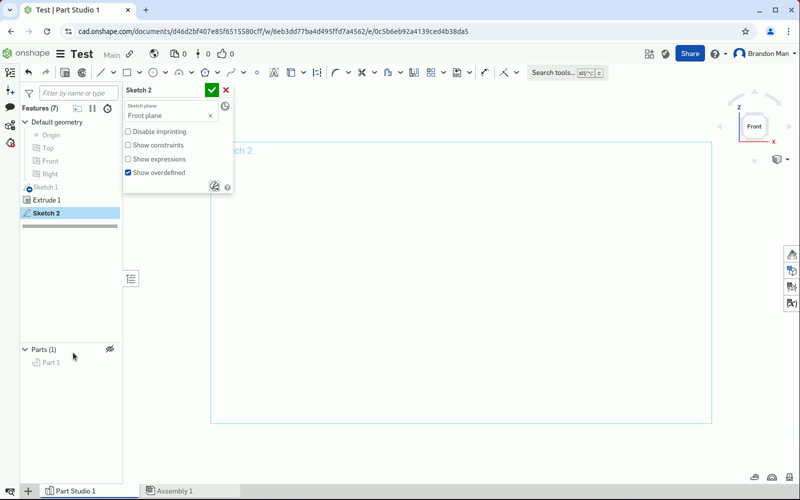
key(l)
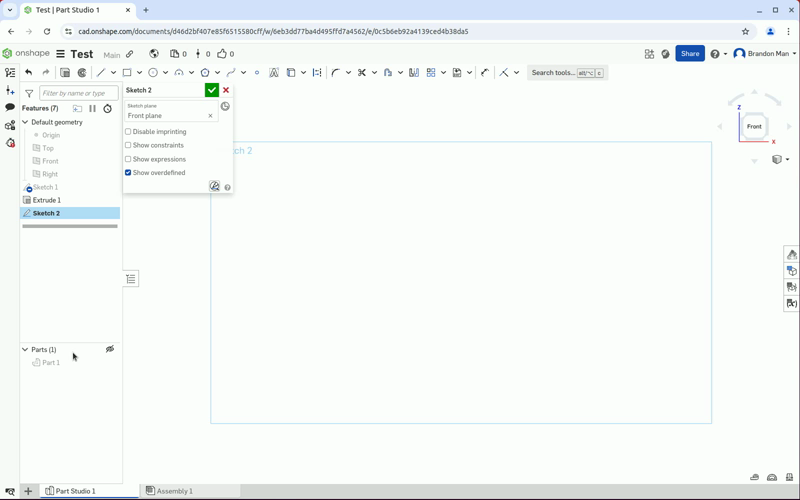
key_down(shift)
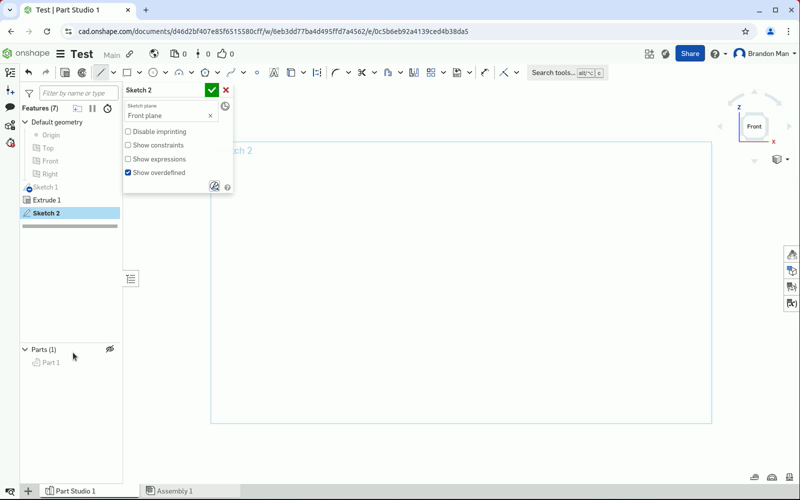
mouse_move(375, 227)
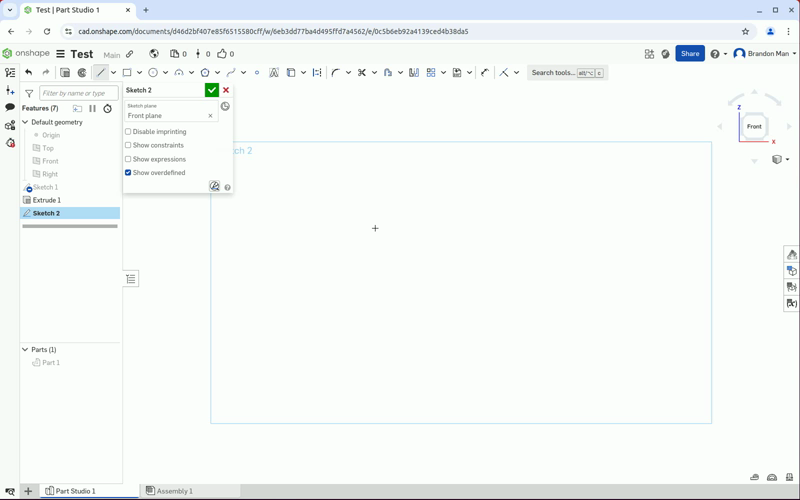
click(375, 227)
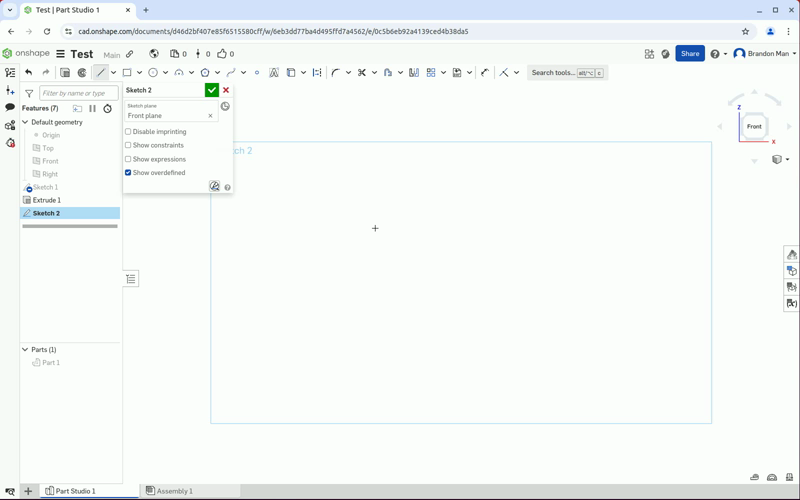
key_up(shift)
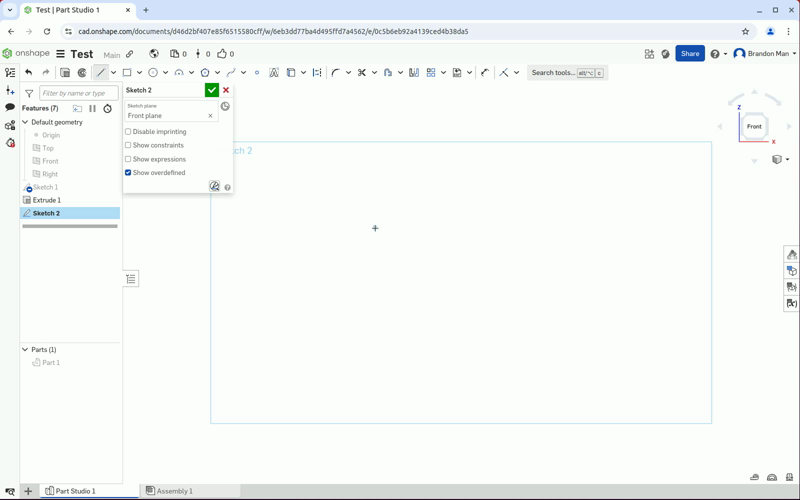
key_down(shift)
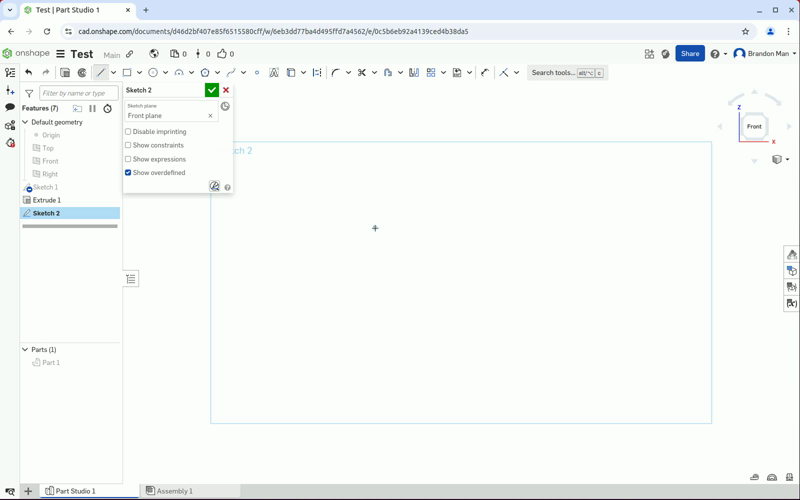
mouse_move(405, 227)
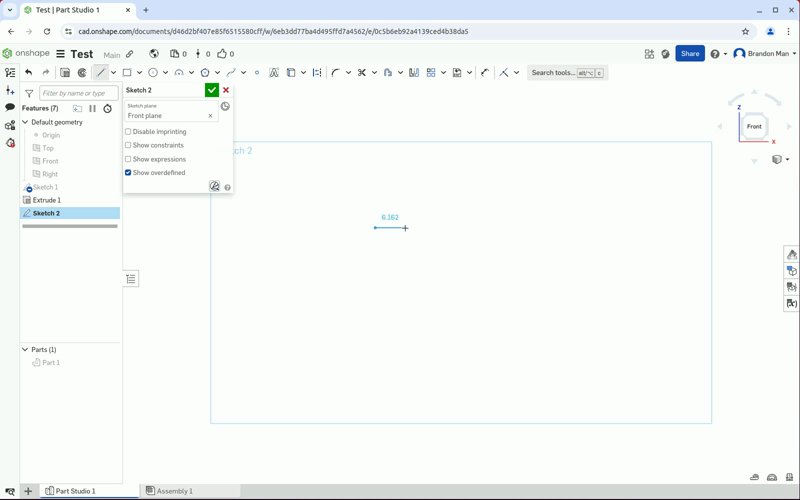
mouse_move(393, 227)
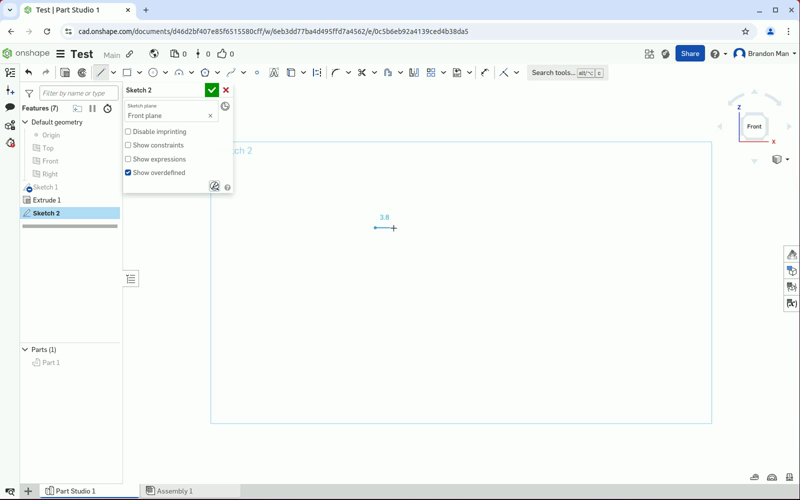
click(393, 227)
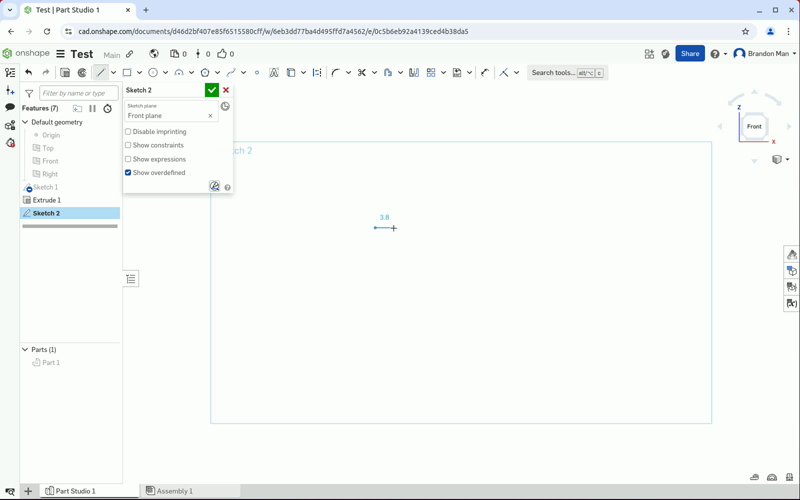
key_up(shift)
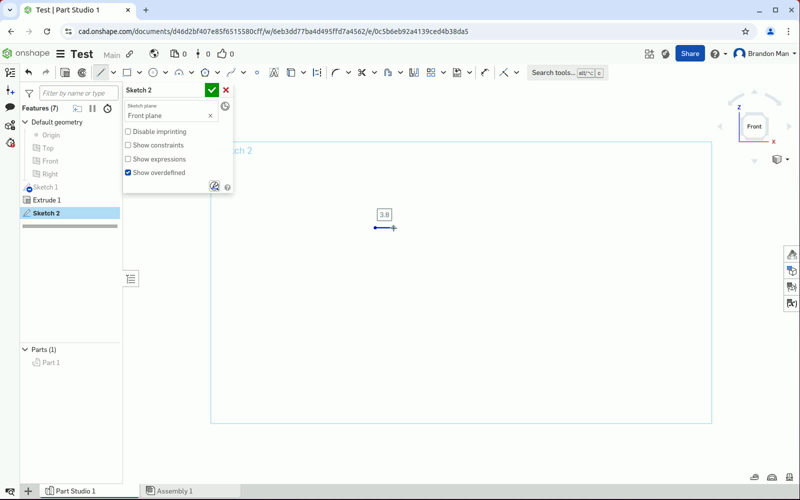
key_down(shift)
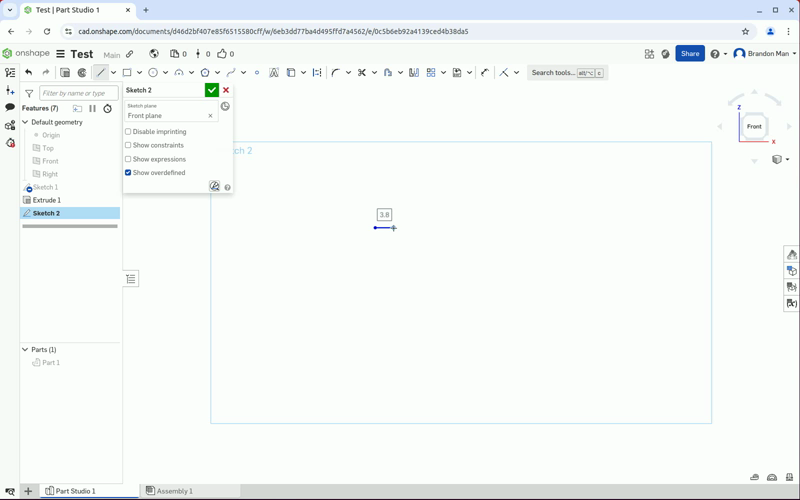
mouse_move(393, 296)
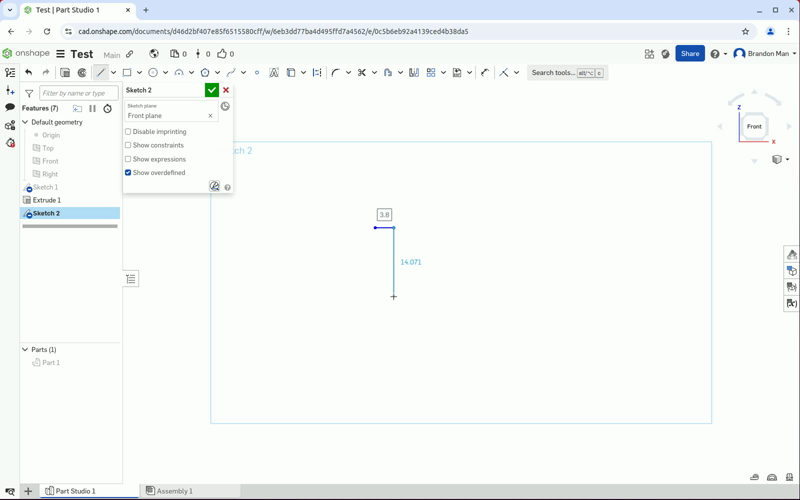
click(393, 296)
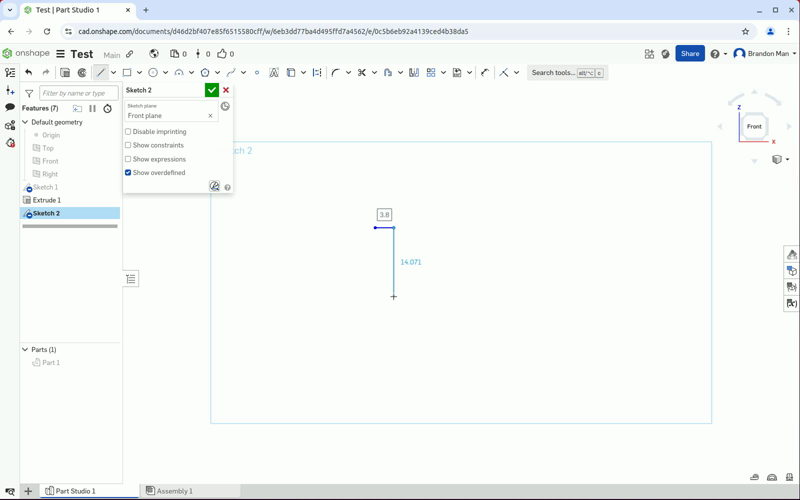
key_up(shift)
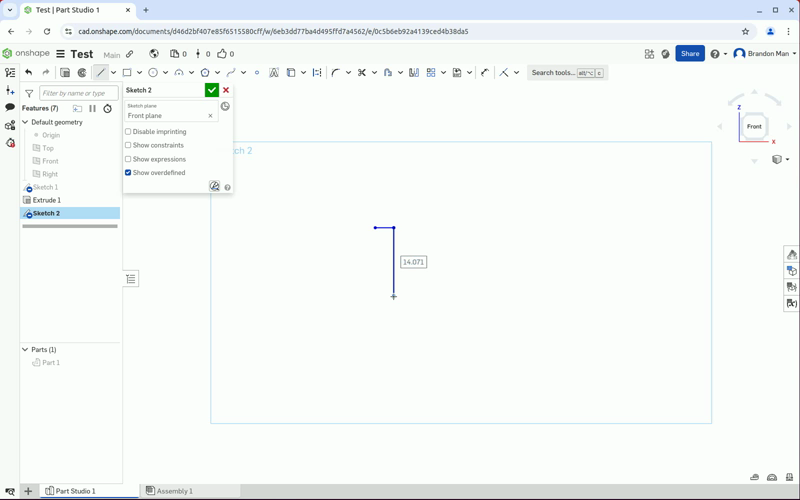
key_down(shift)
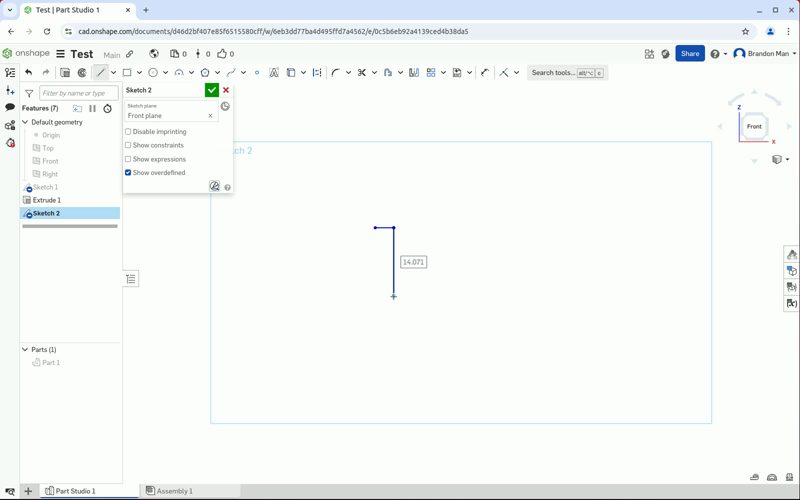
mouse_move(485, 296)
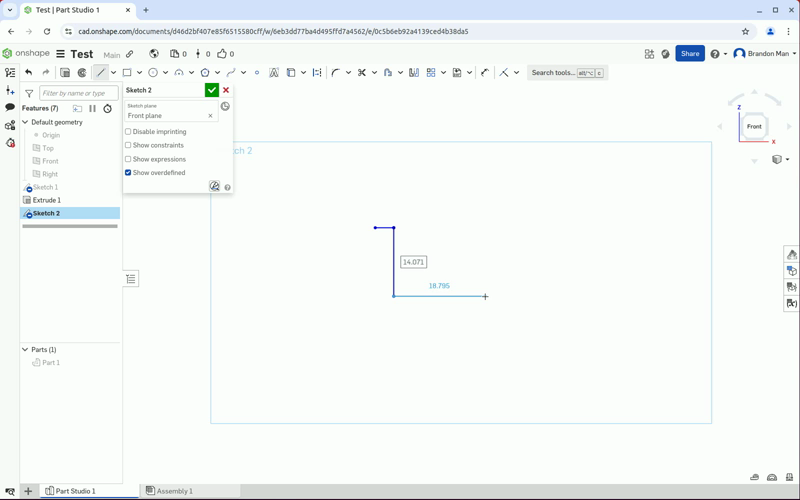
click(485, 296)
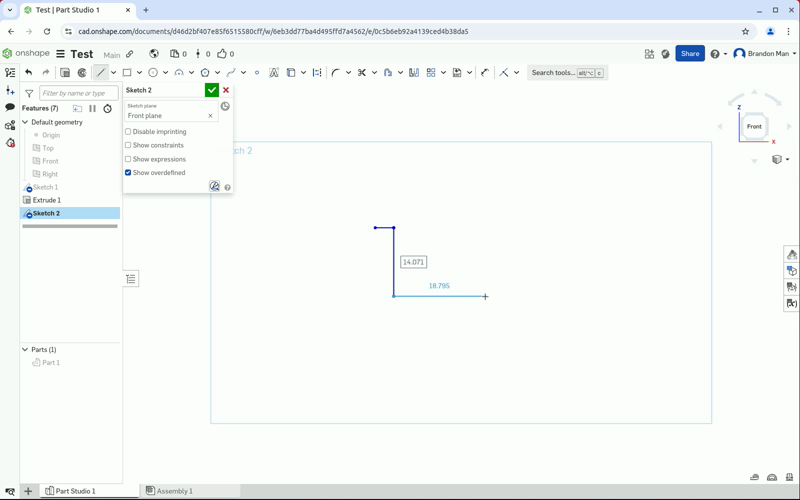
key_up(shift)
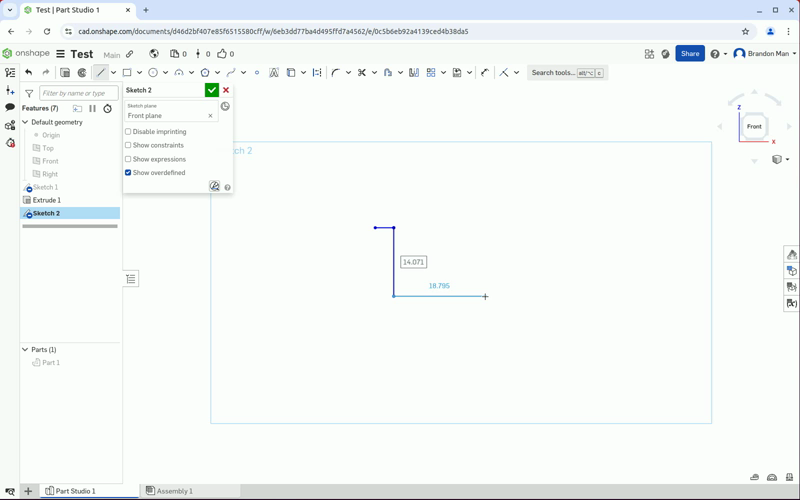
key_down(shift)
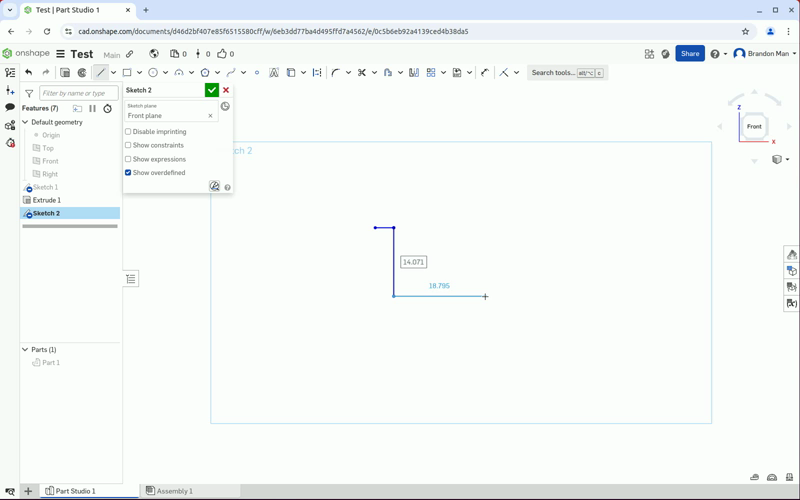
mouse_move(515, 296)
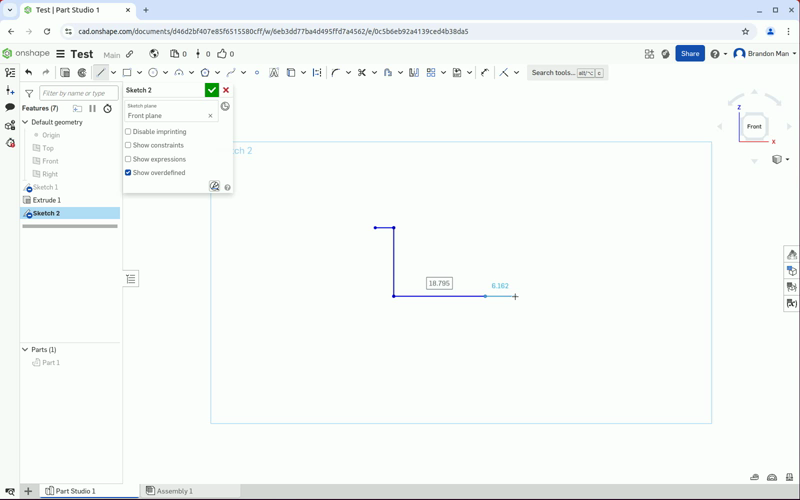
mouse_move(485, 315)
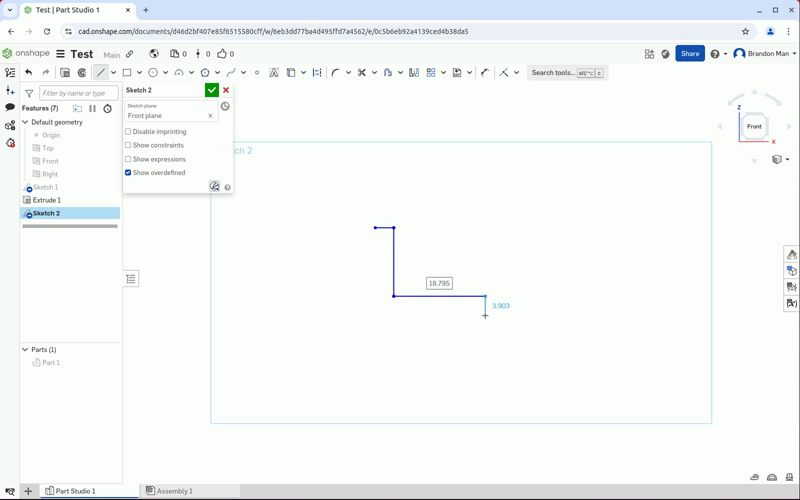
click(485, 315)
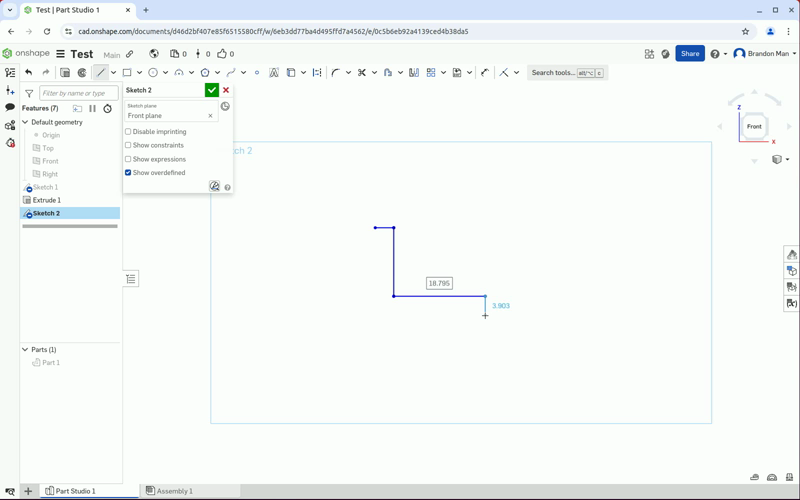
key_up(shift)
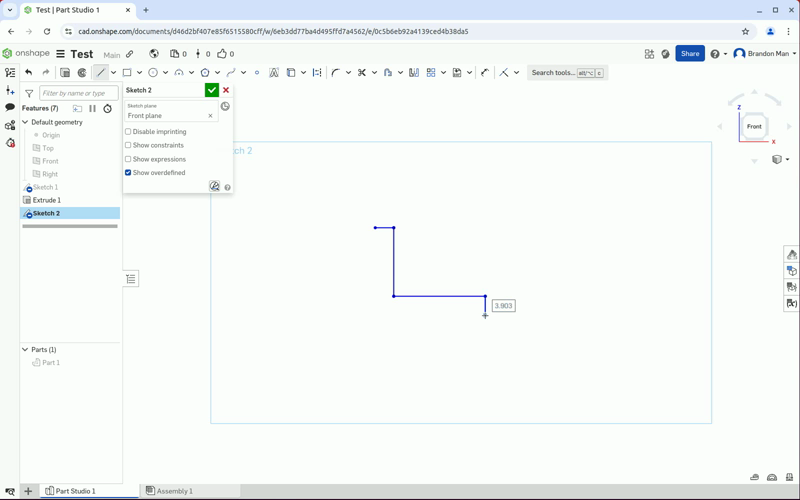
key_down(shift)
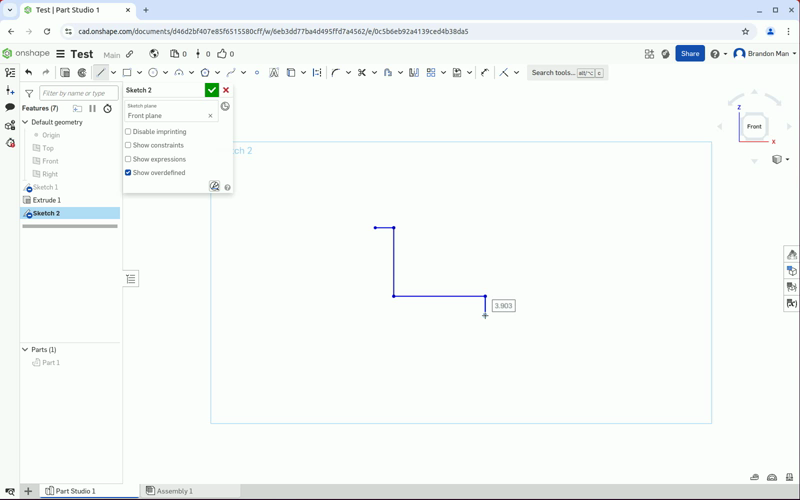
mouse_move(572, 315)
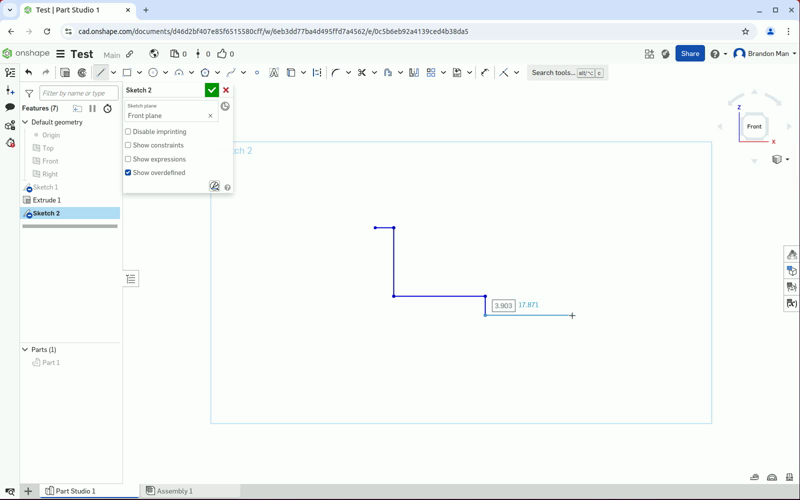
click(572, 315)
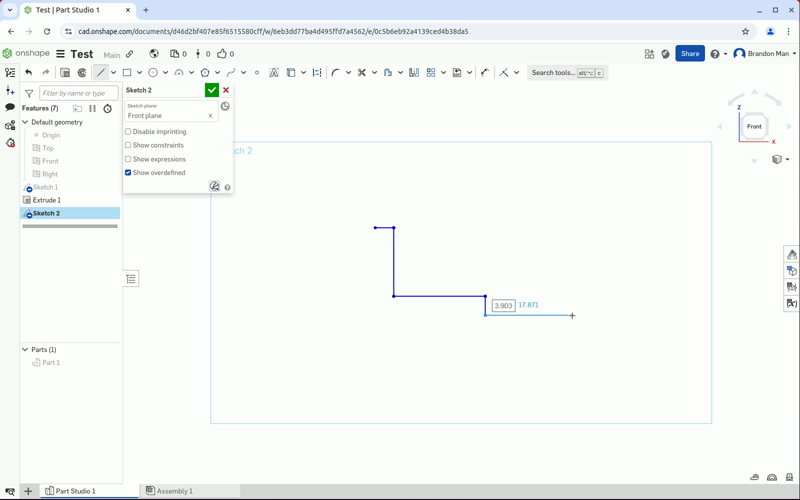
key_up(shift)
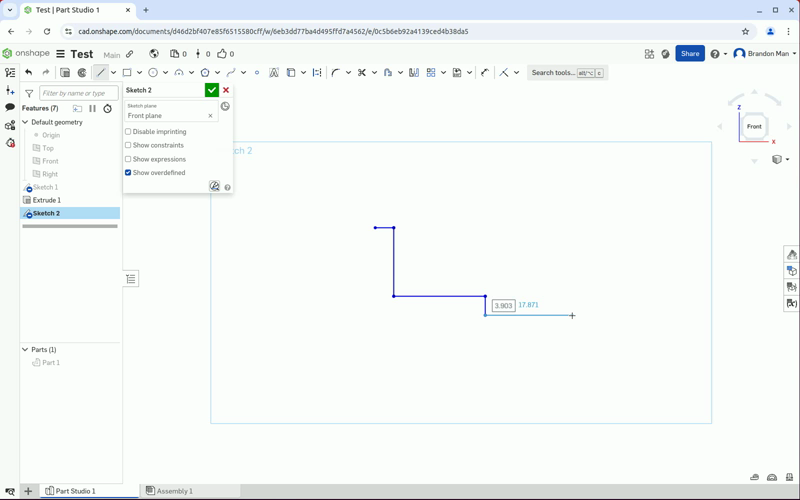
key_down(shift)
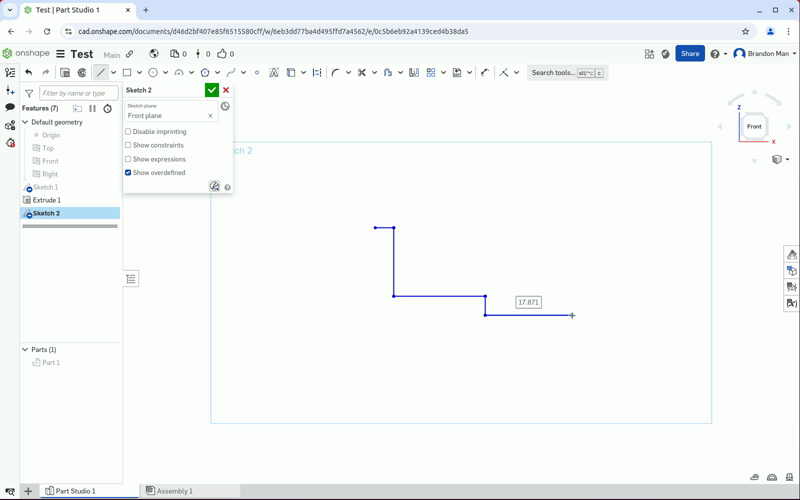
mouse_move(572, 250)
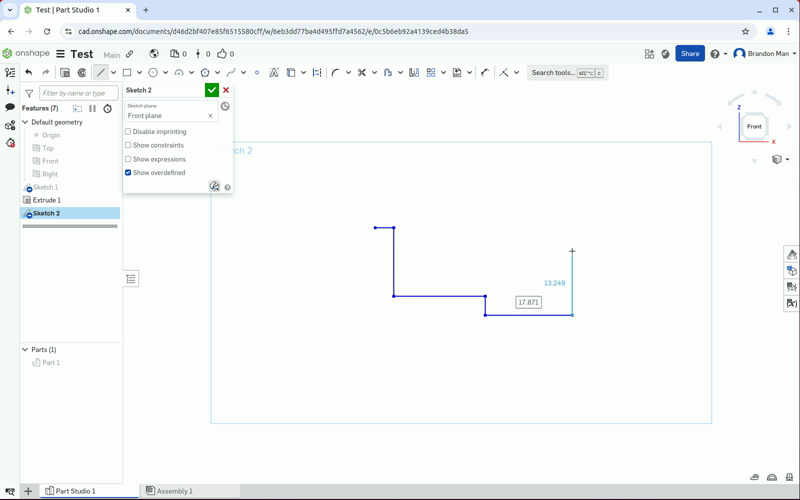
click(572, 250)
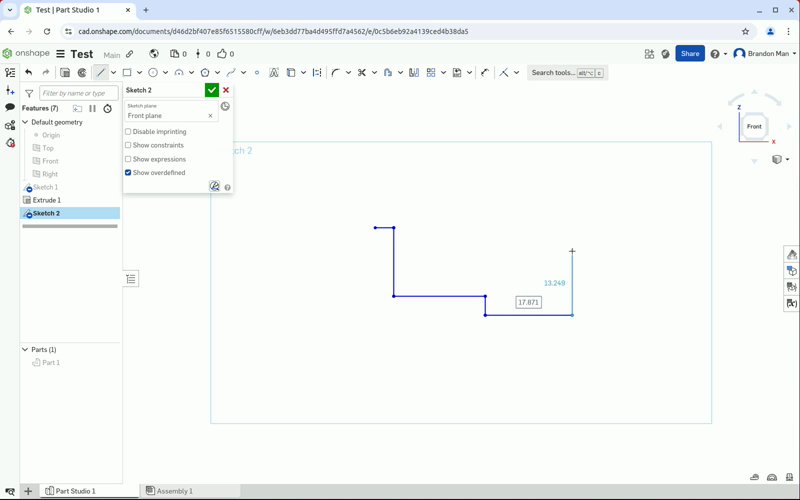
key_up(shift)
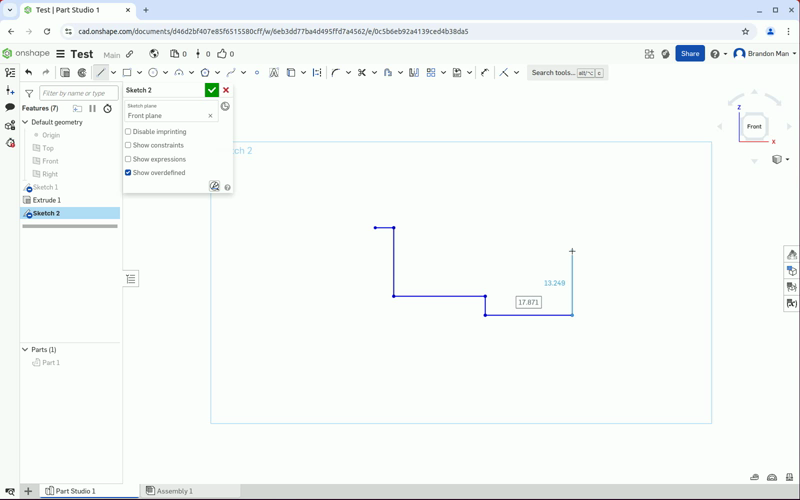
key_down(shift)
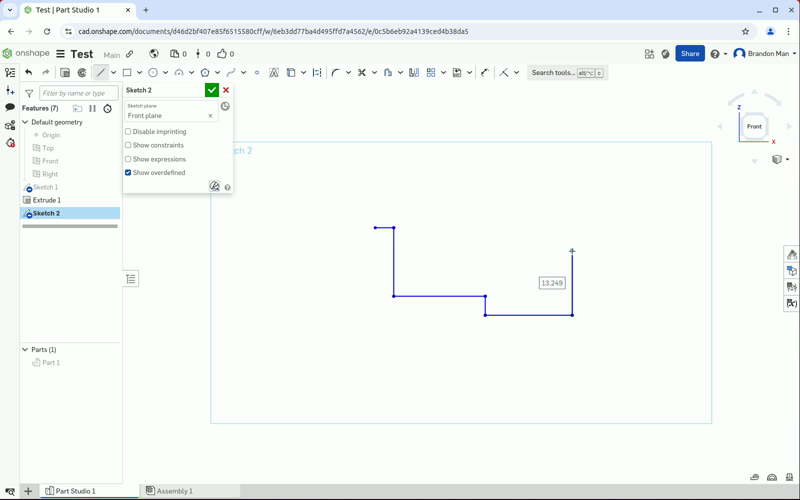
mouse_move(429, 211)
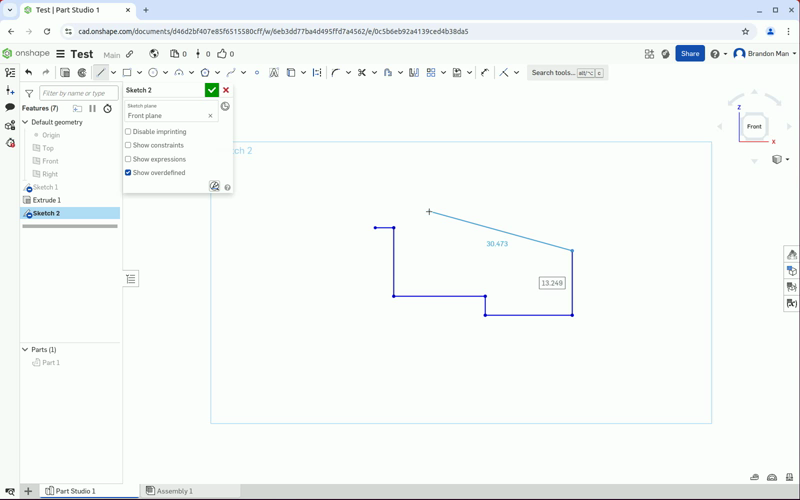
click(429, 211)
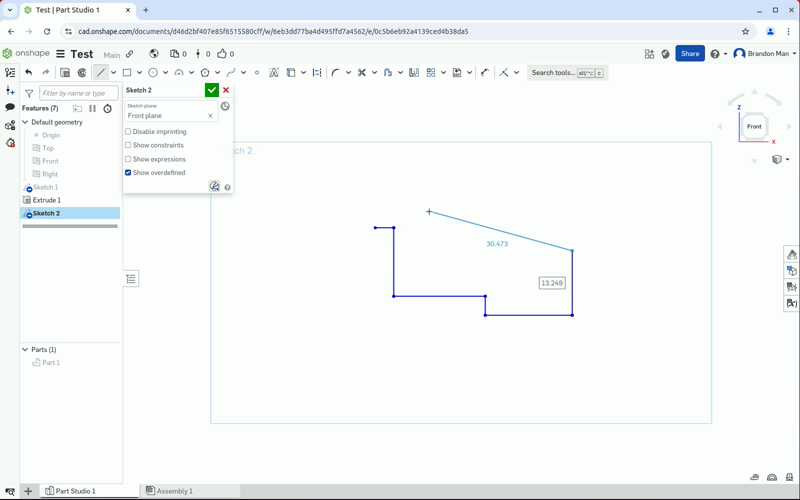
key_up(shift)
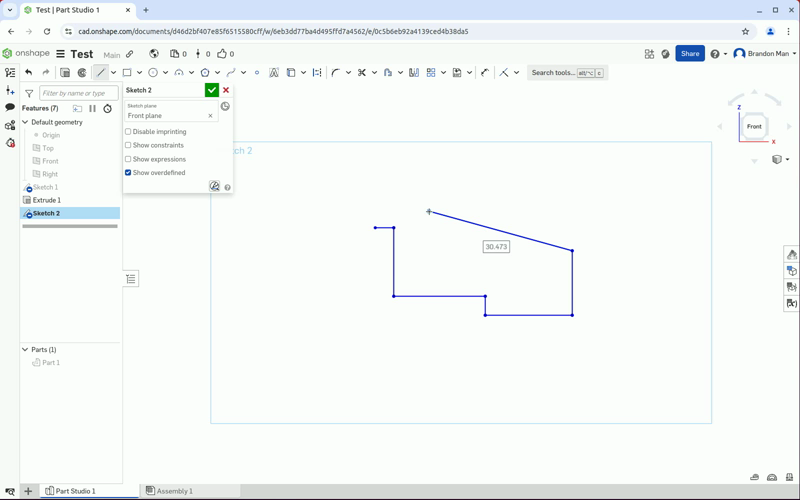
key_down(shift)
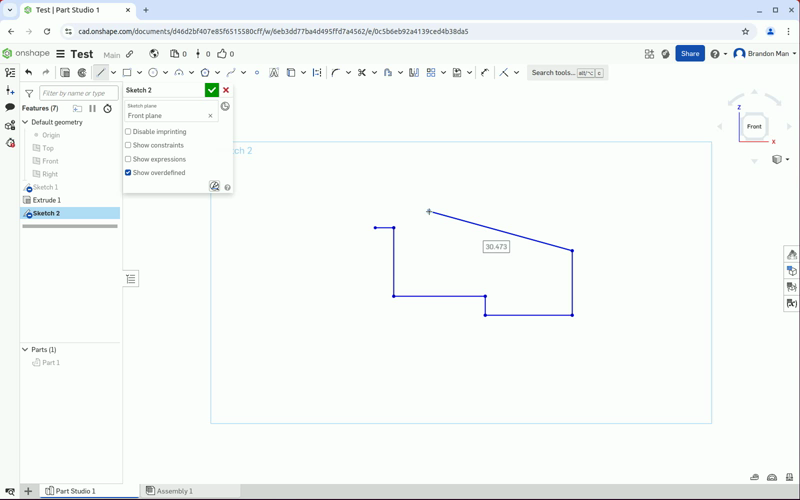
mouse_move(459, 211)
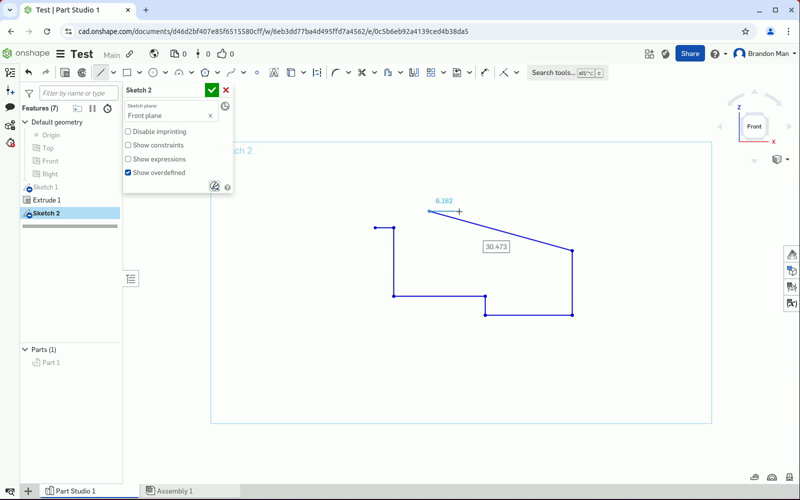
mouse_move(375, 211)
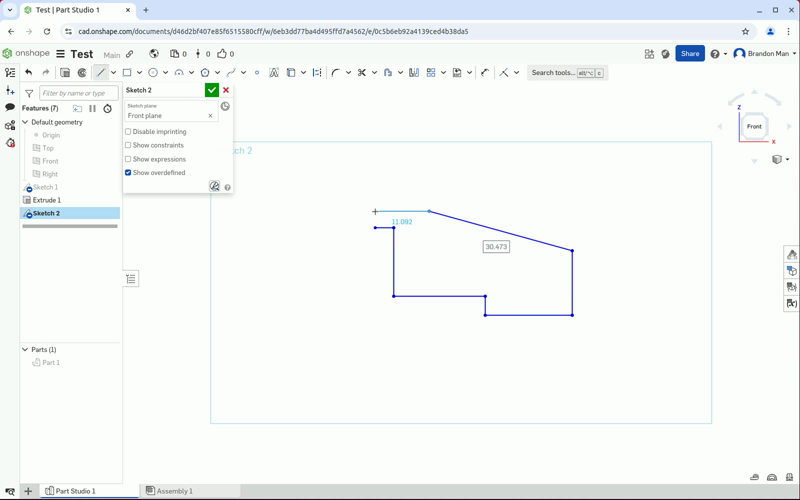
click(375, 211)
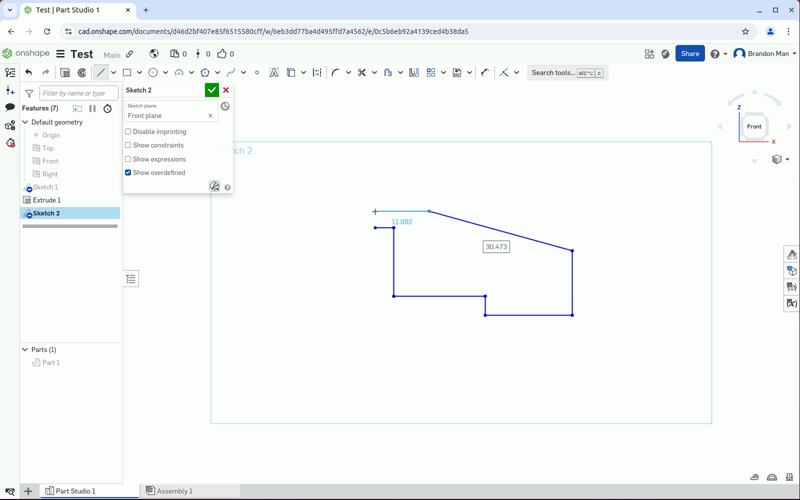
key_up(shift)
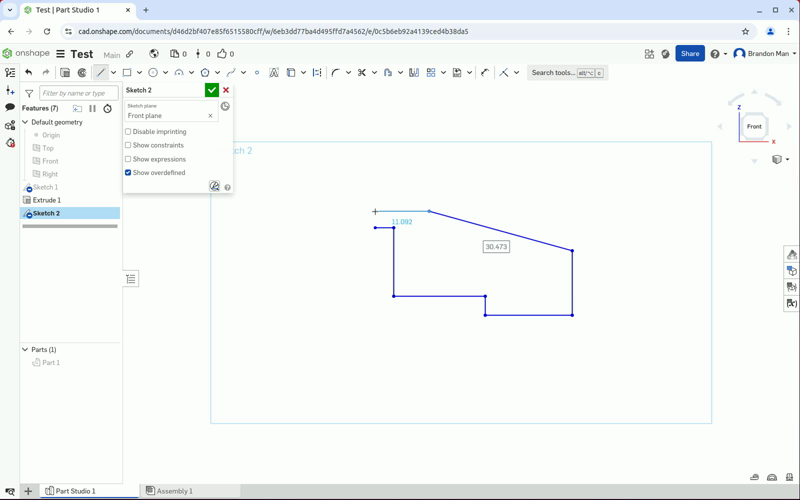
mouse_move(405, 211)
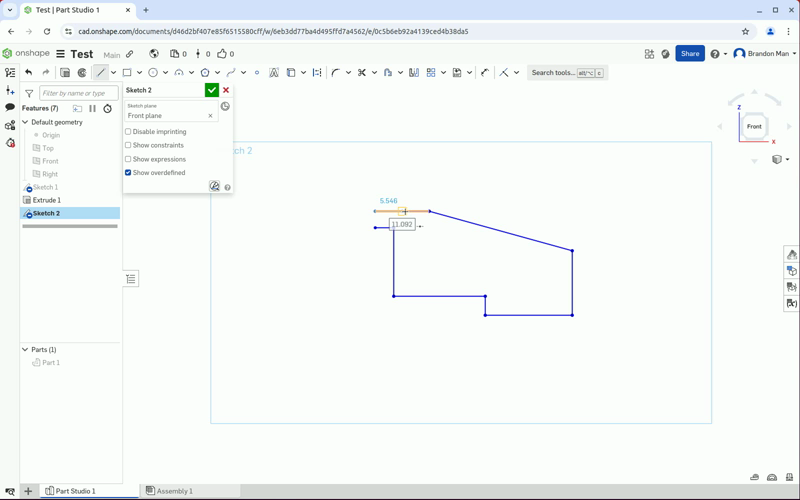
key_down(shift)
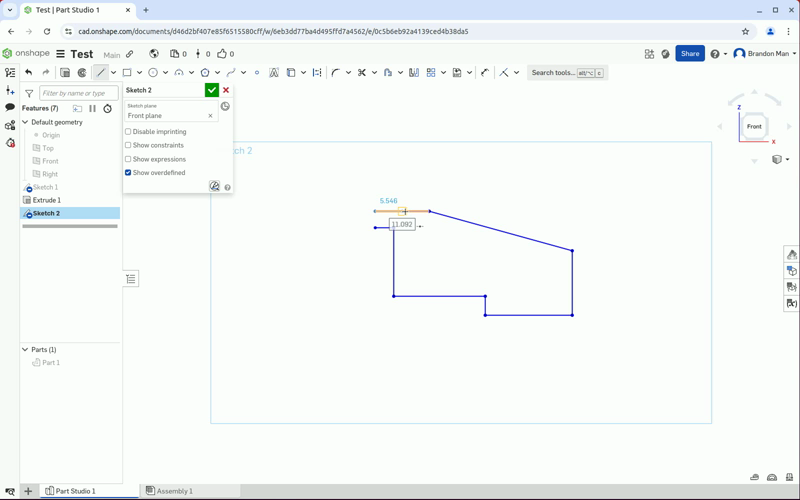
mouse_move(375, 227)
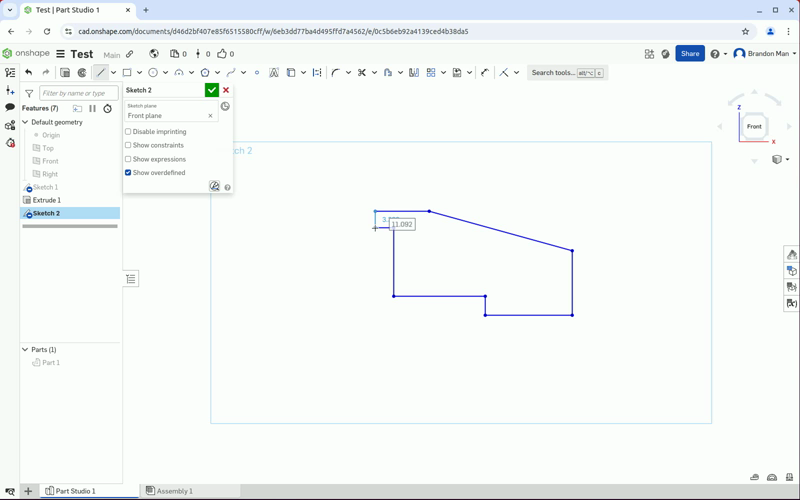
key_up(shift)
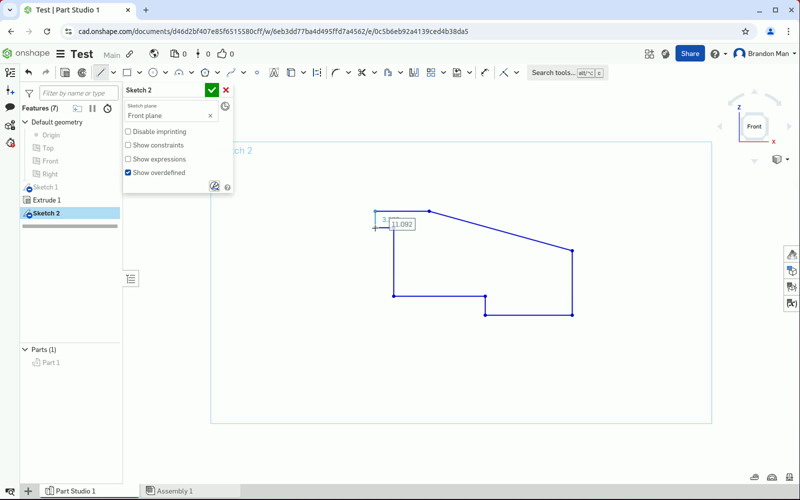
click(375, 227)
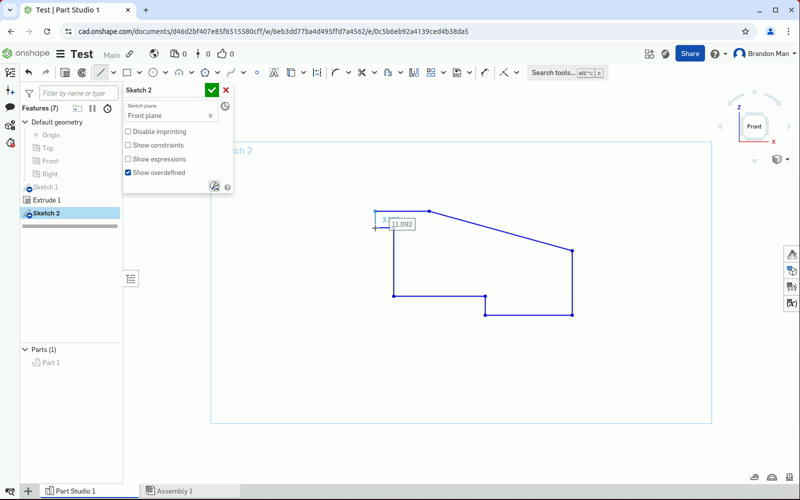
key(esc)
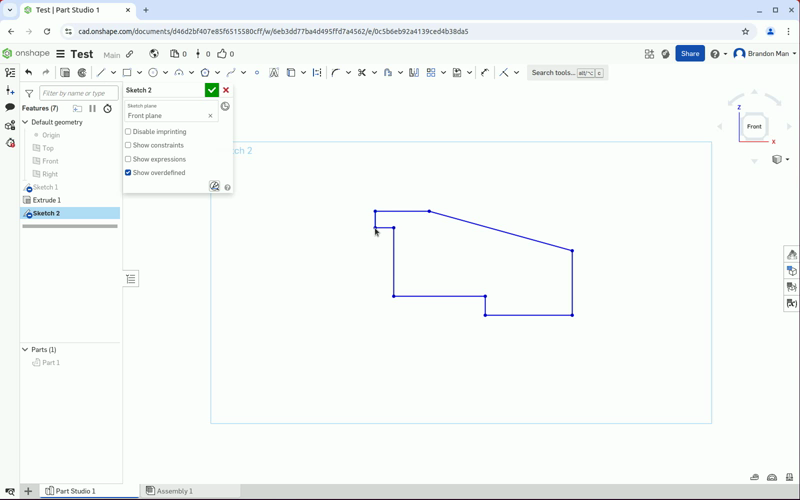
key(c)
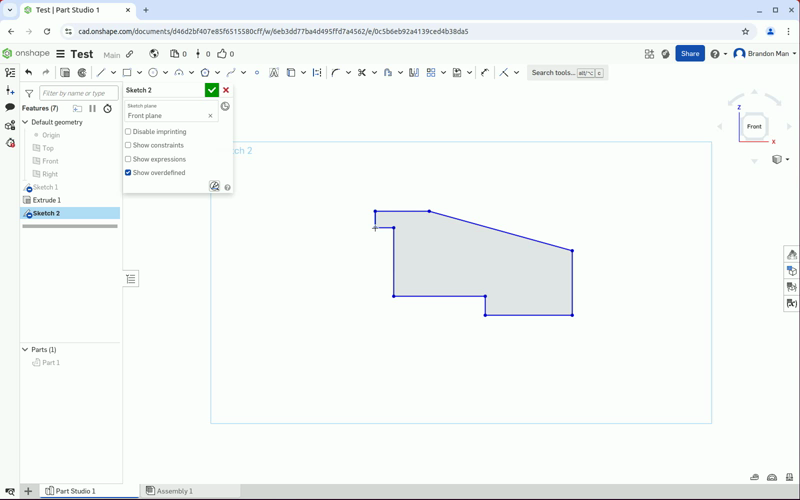
key_down(shift)
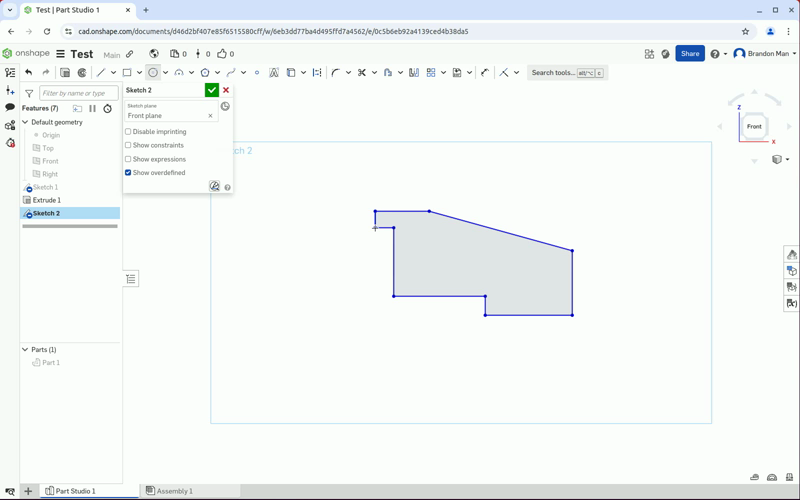
mouse_move(539, 281)
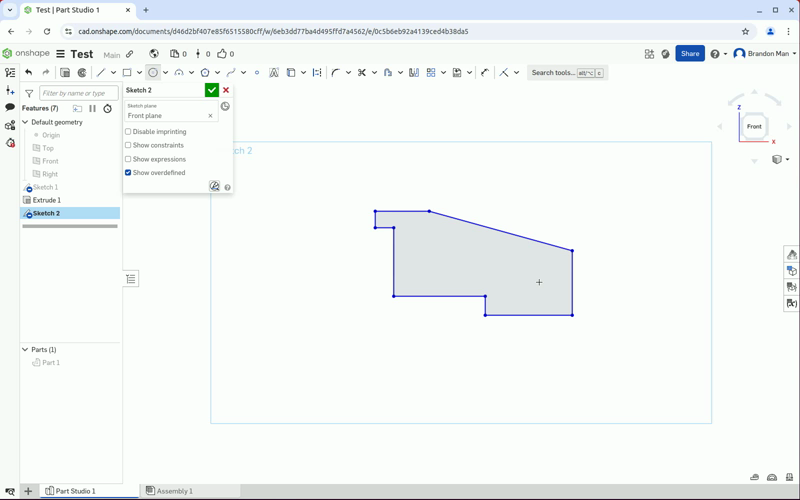
click(539, 281)
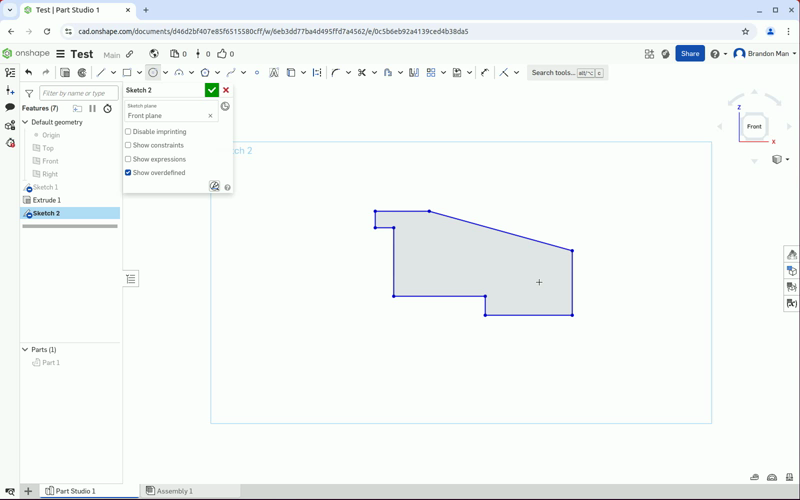
key_up(shift)
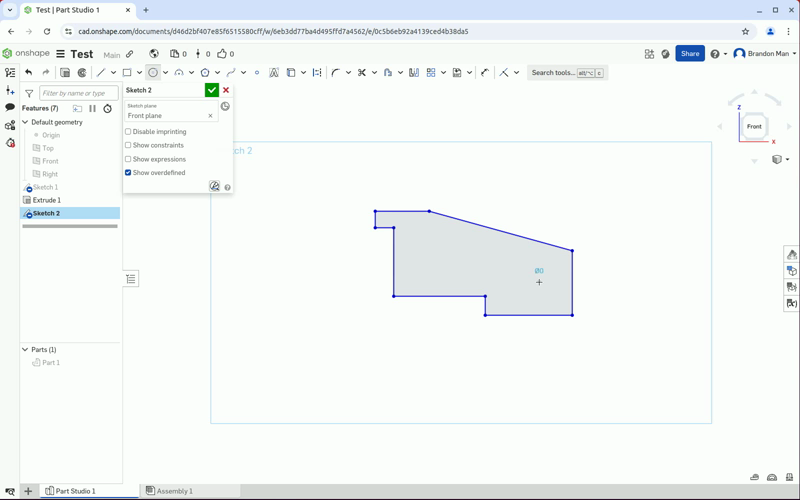
mouse_move(553, 281)
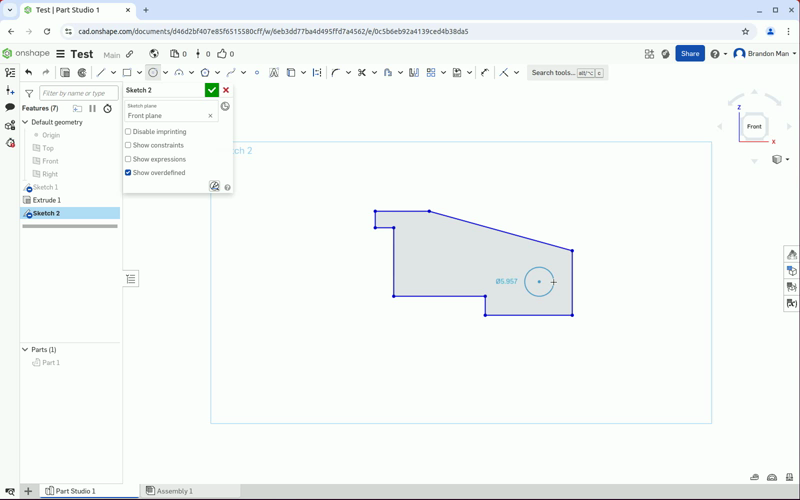
click(553, 281)
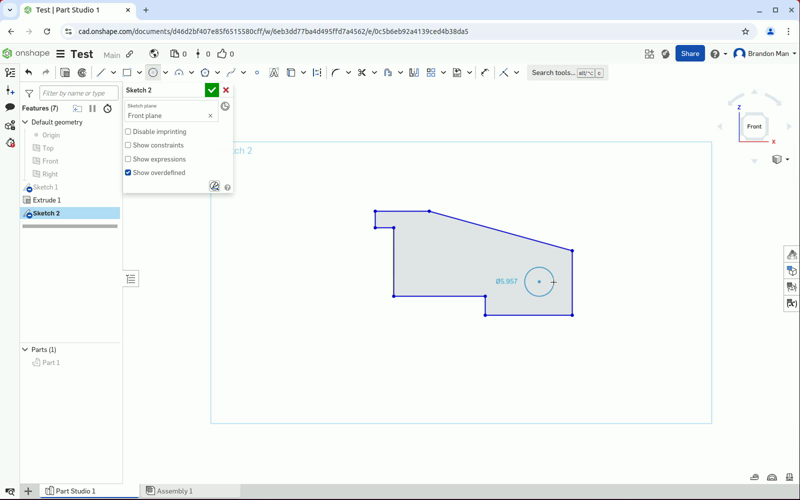
key(esc)
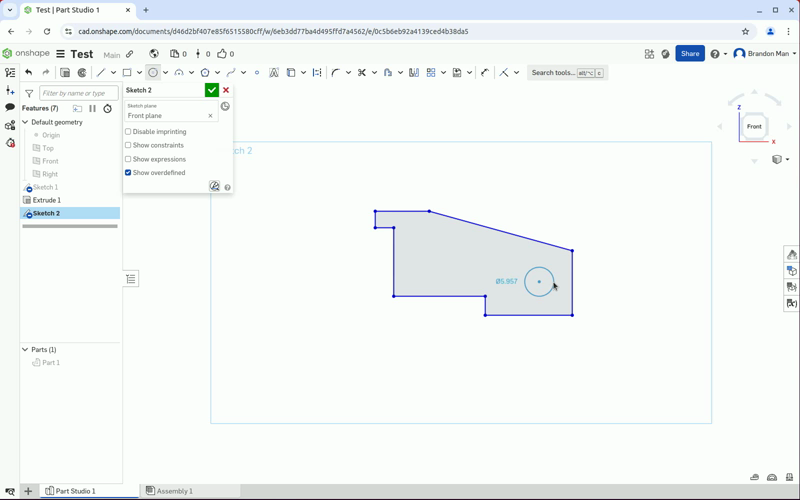
mouse_move(526, 259)
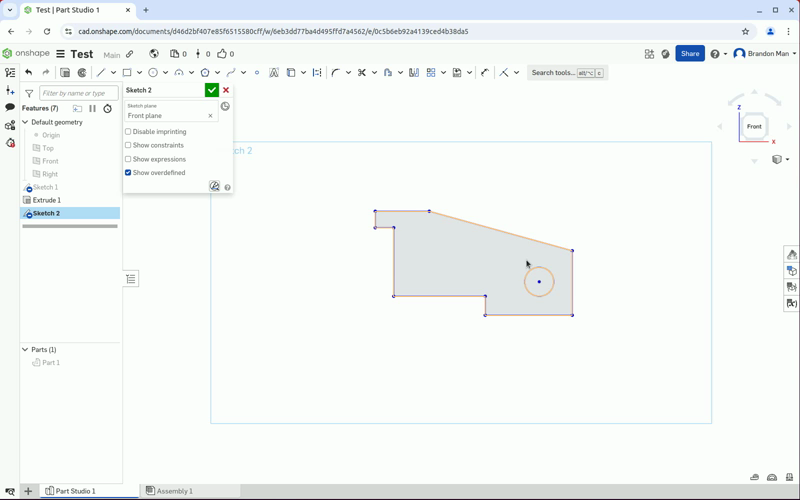
click(526, 259)
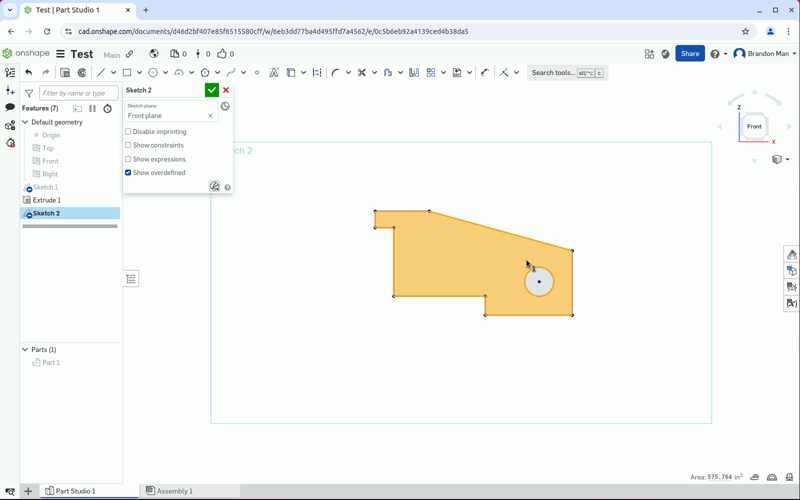
mouse_move(73, 352)
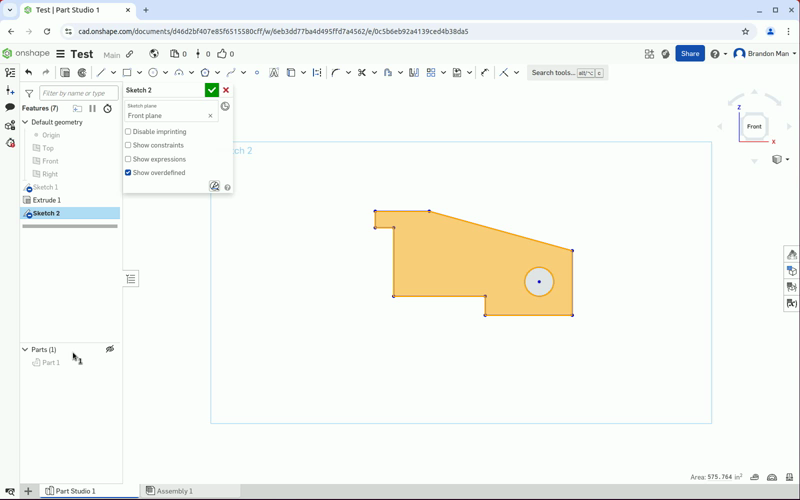
key(shift+y)
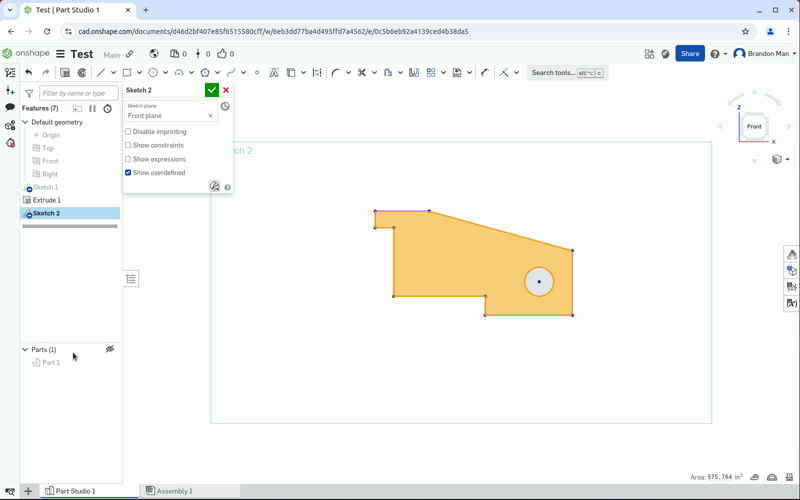
key(shift+e)
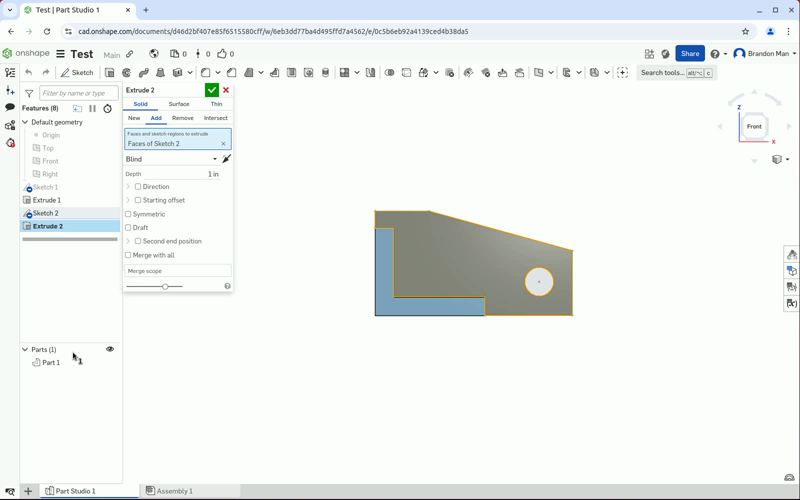
mouse_move(143, 106)
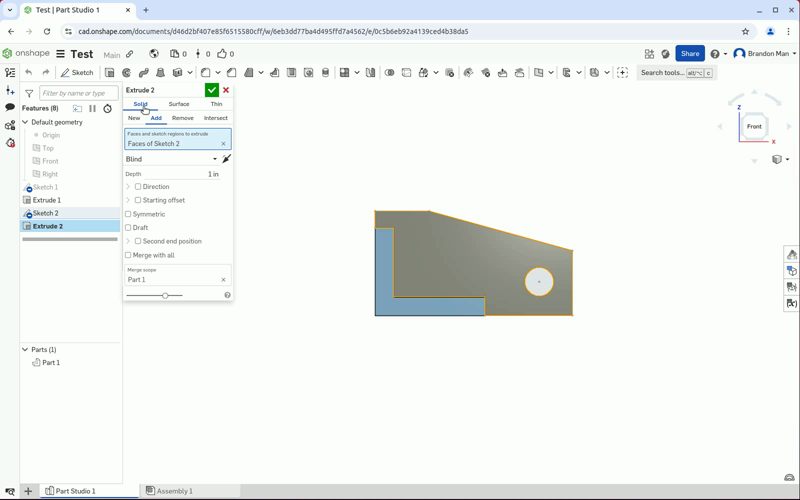
click(143, 106)
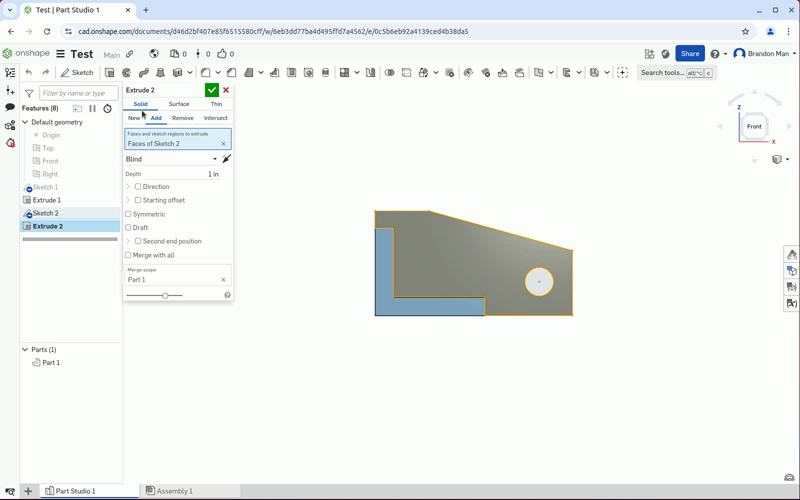
mouse_move(137, 120)
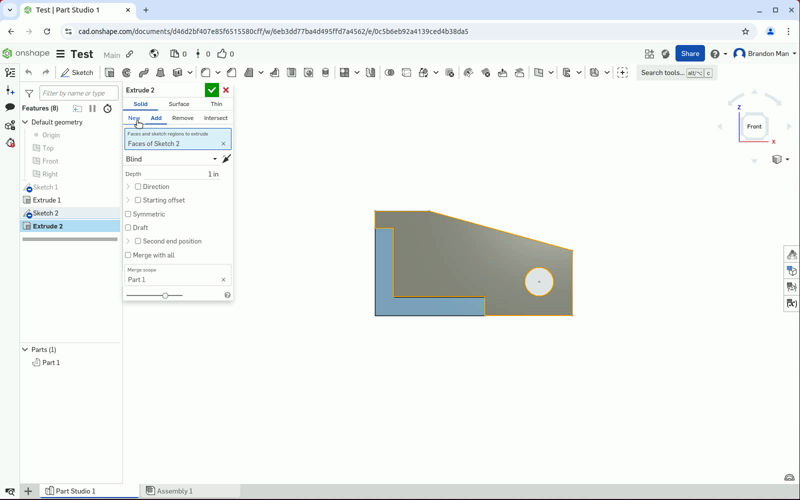
click(137, 120)
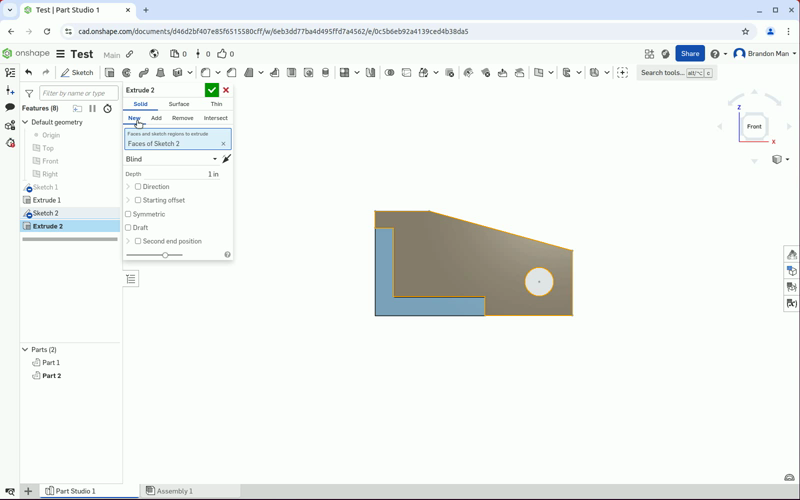
key(tab, 4)
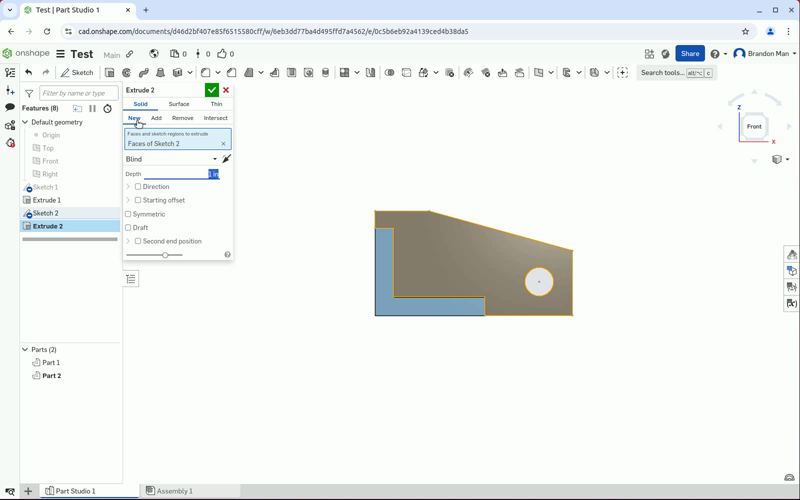
text(3.851)
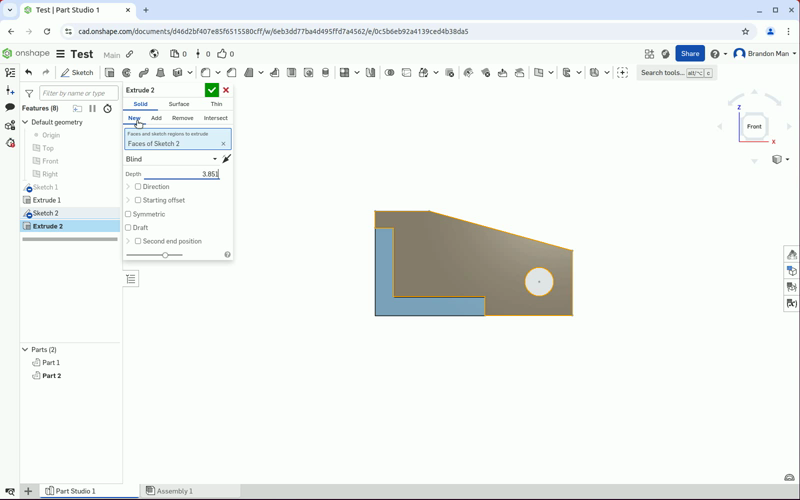
key(enter)
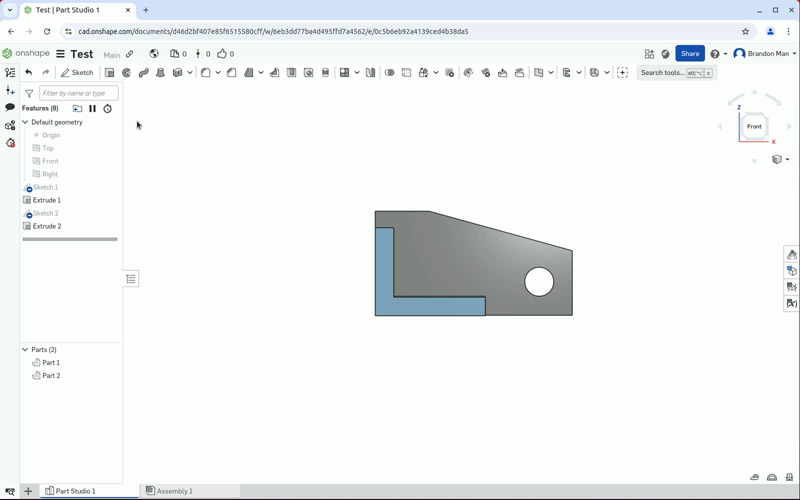
key(shift+h)
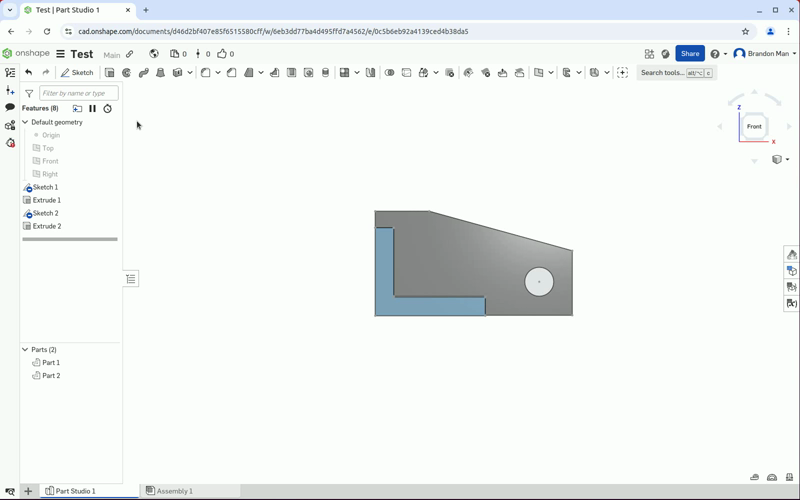
key(shift+h)
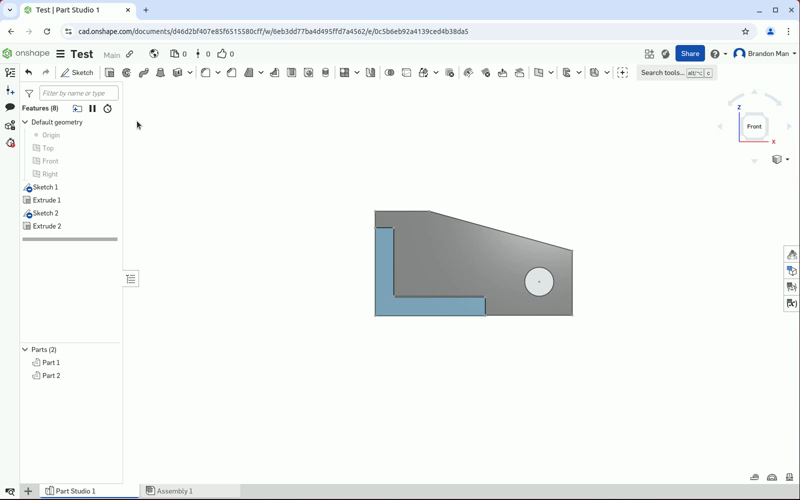
key(shift+7)
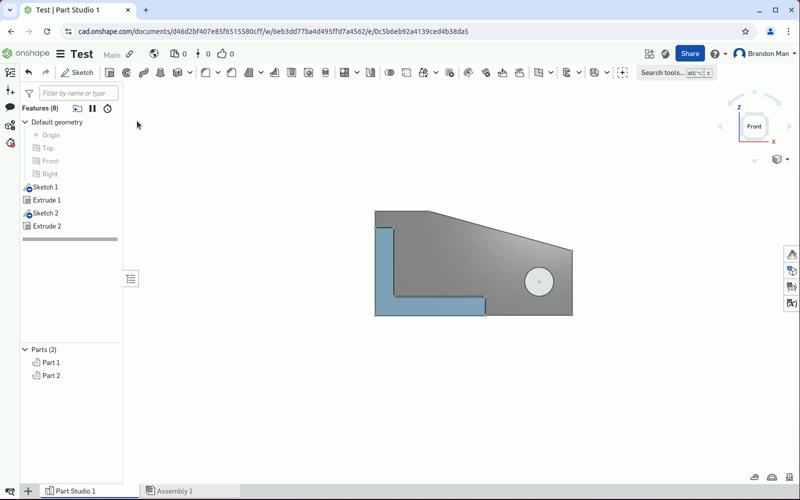
key(left, 2)
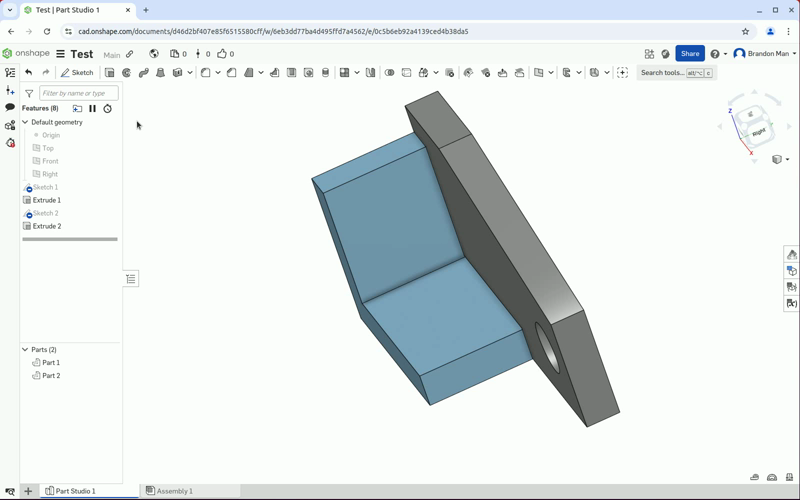
key(down, 2)
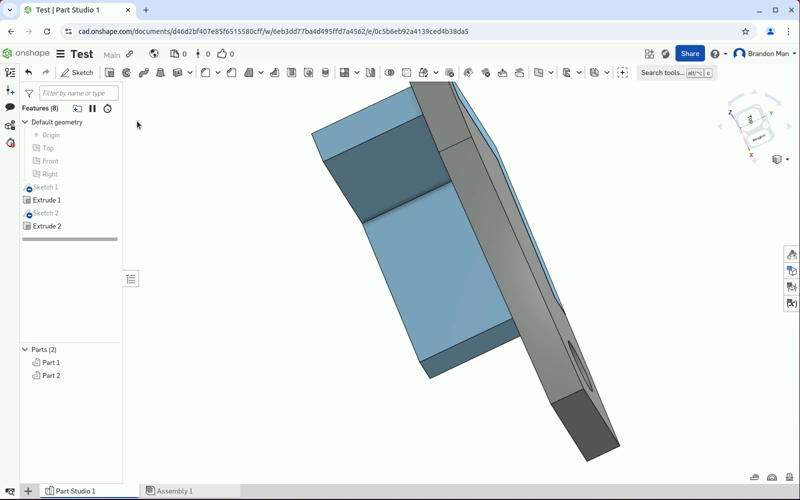
key(up, 2)
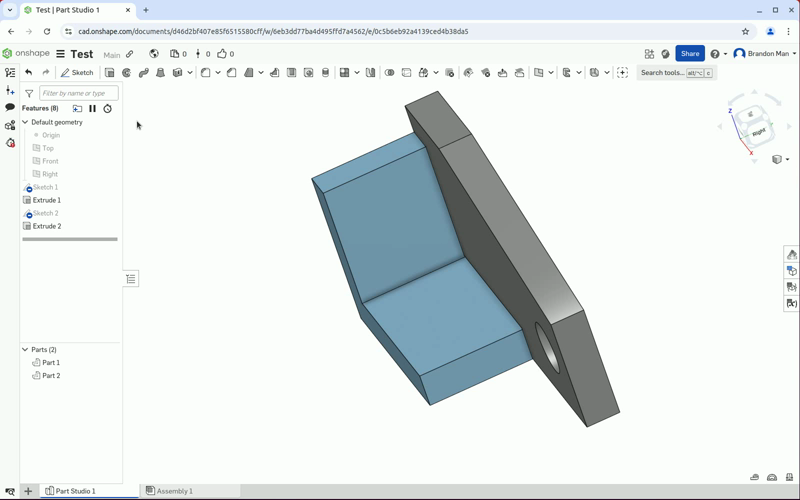
key(right, 2)
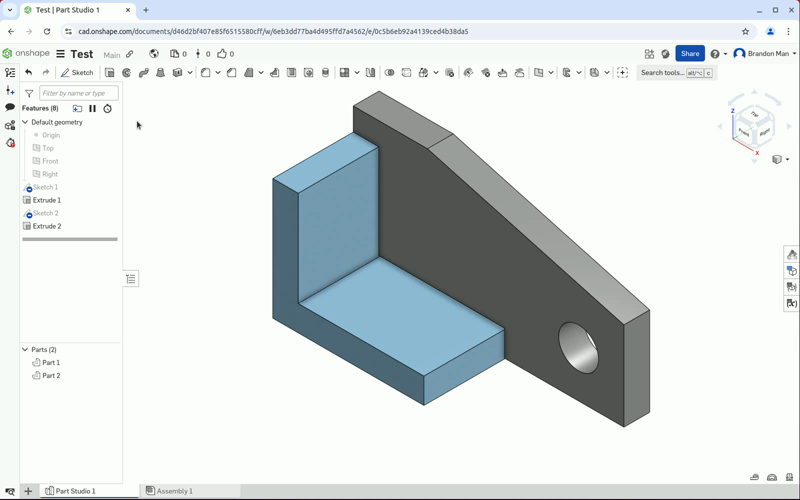
mouse_move(73, 189)
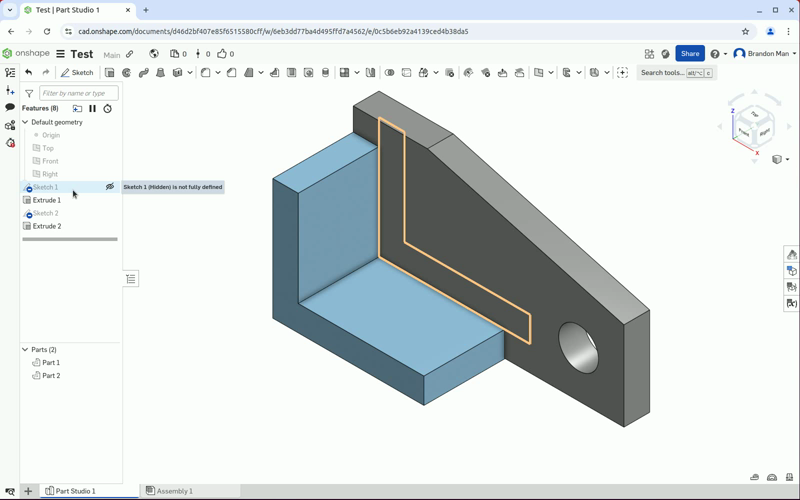
click(73, 189)